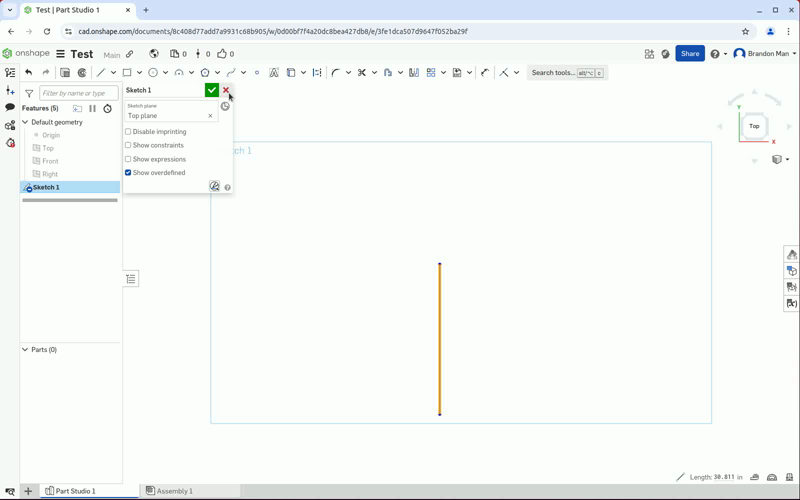
key(shift+h)
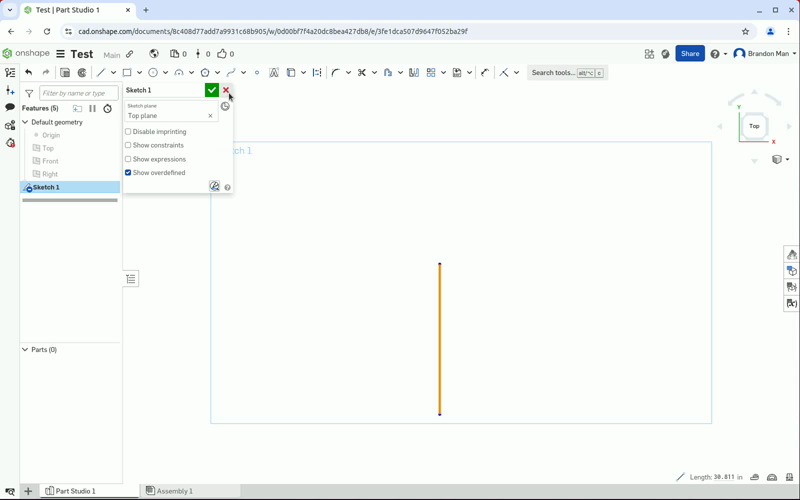
key(shift+s)
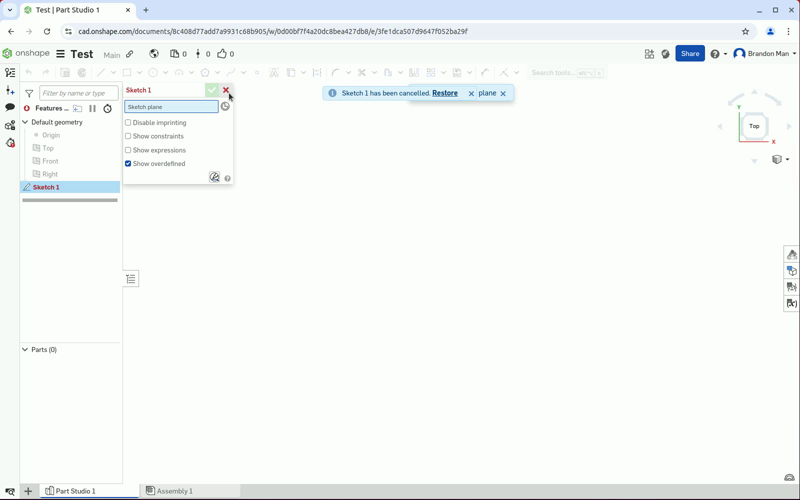
mouse_move(73, 150)
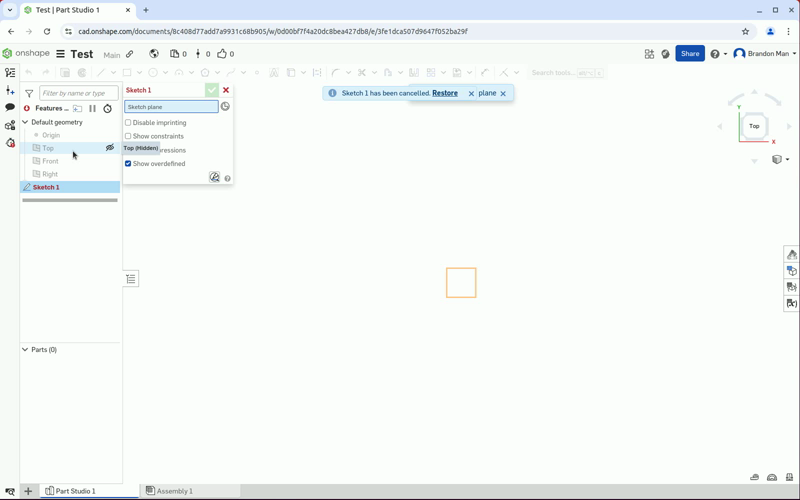
click(73, 150)
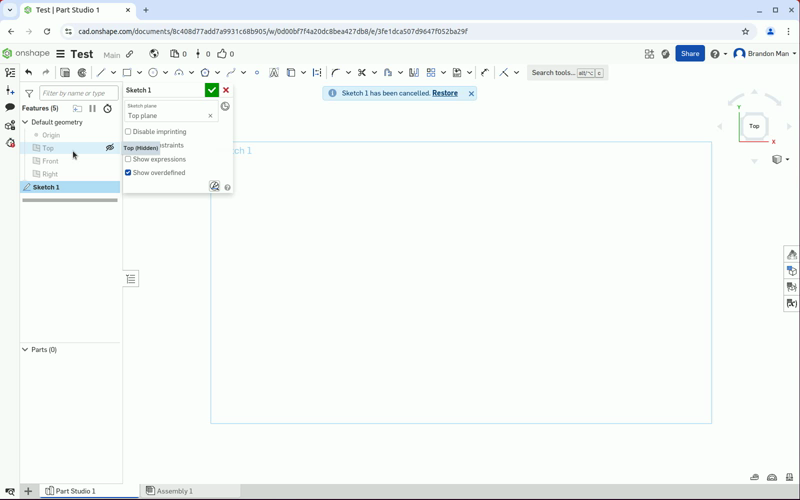
mouse_move(73, 352)
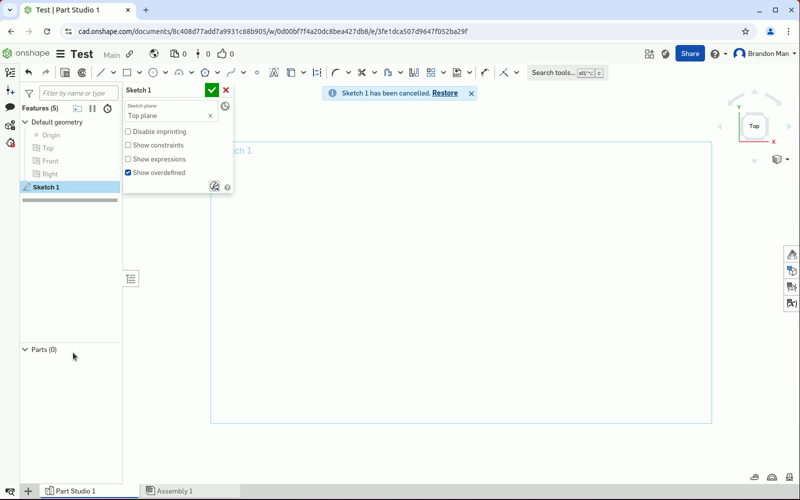
key(y)
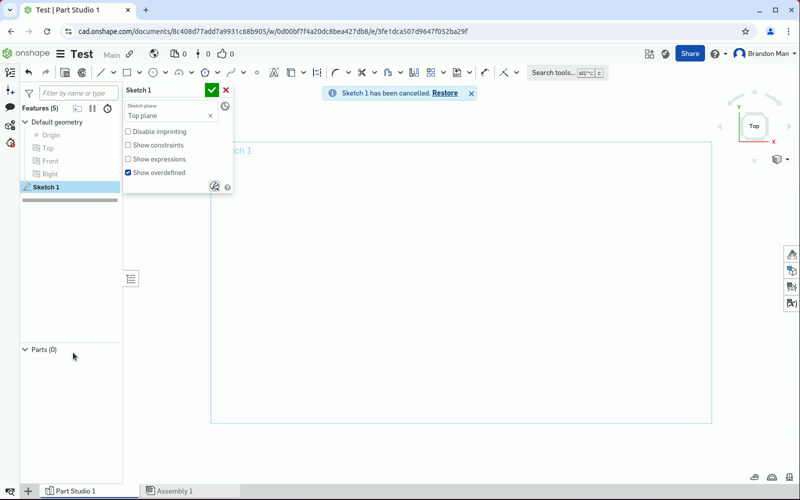
key(c)
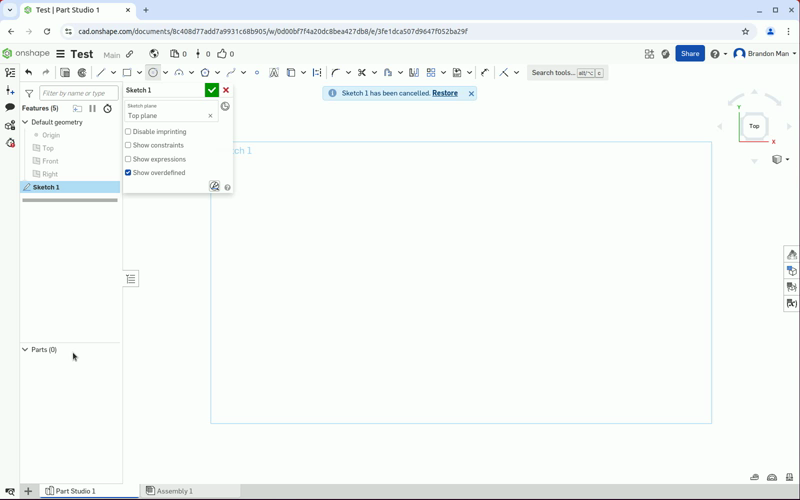
key_down(shift)
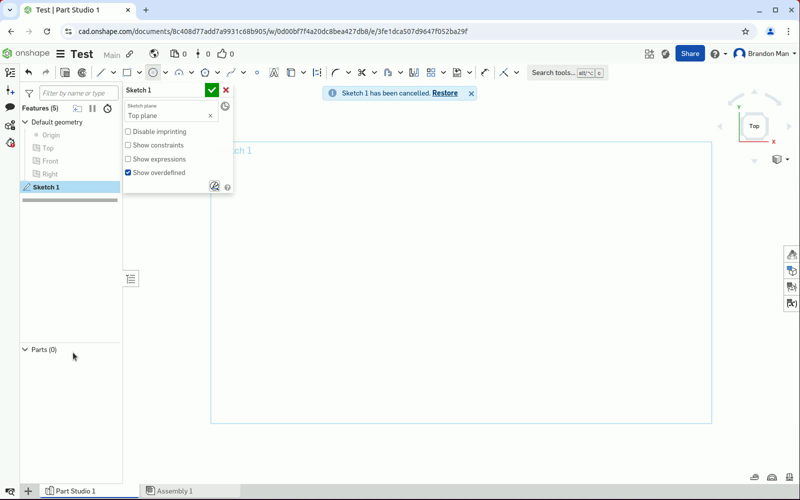
mouse_move(447, 259)
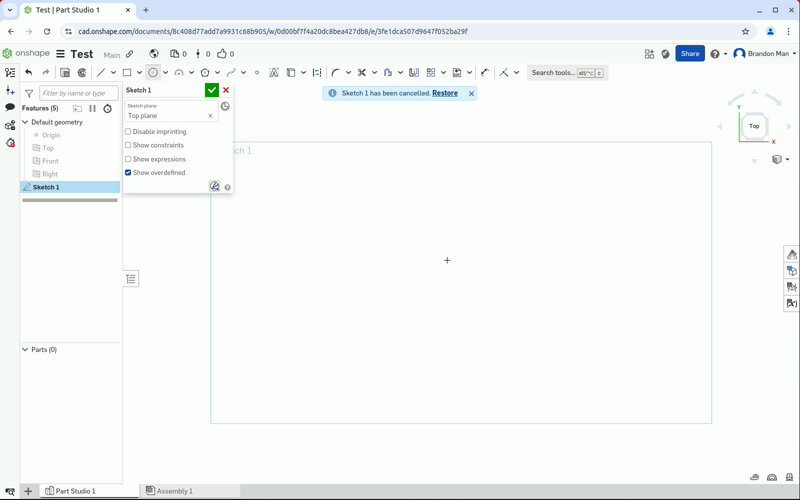
click(447, 259)
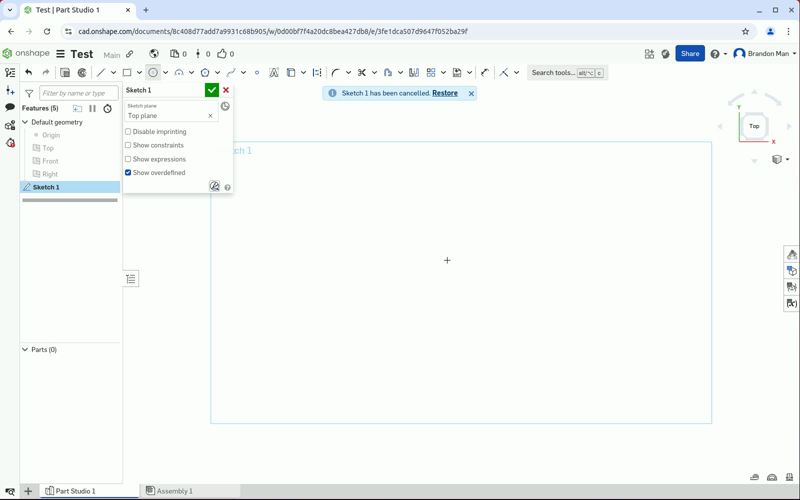
key_up(shift)
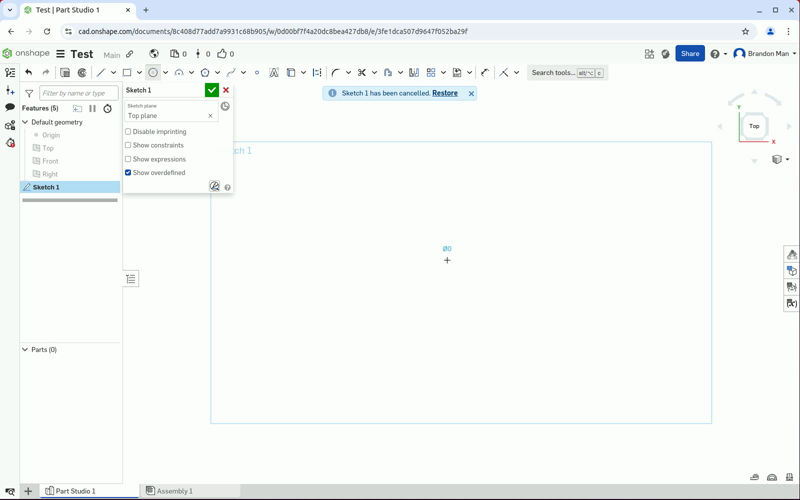
mouse_move(476, 259)
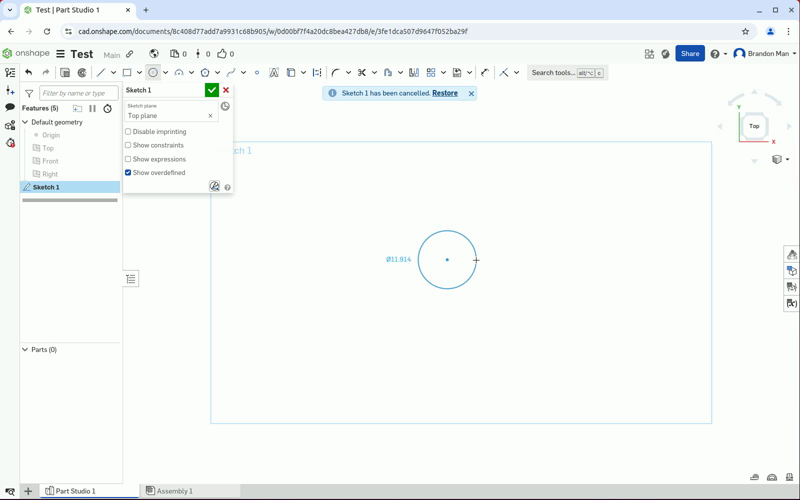
click(476, 259)
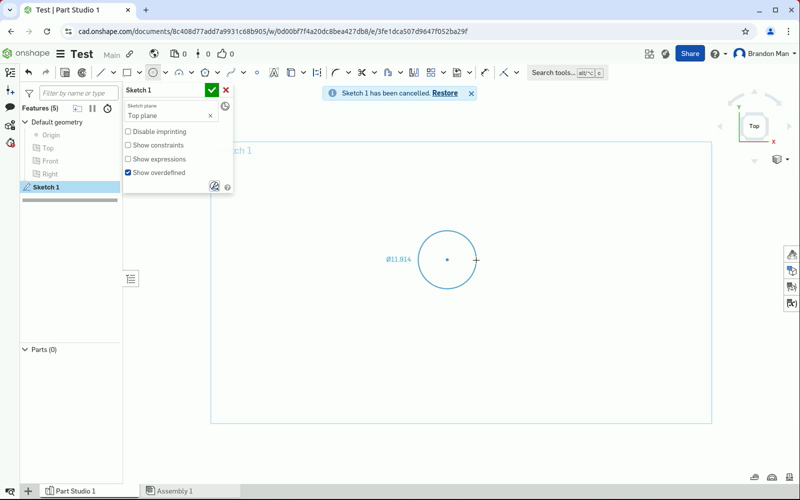
key(esc)
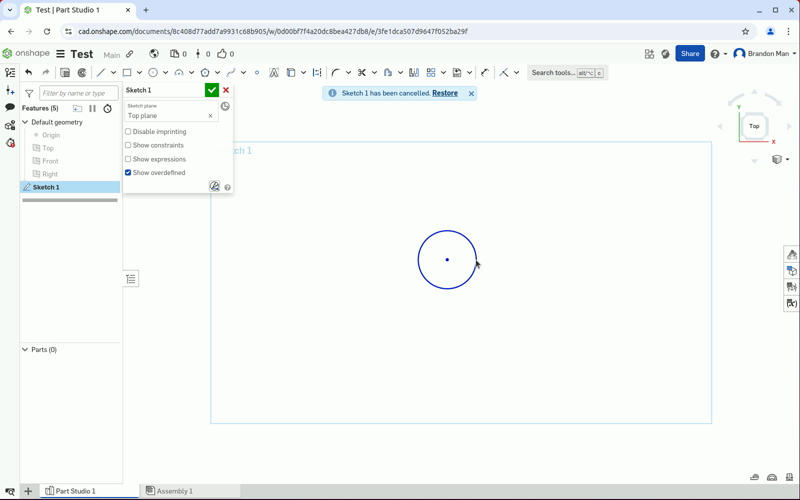
mouse_move(435, 238)
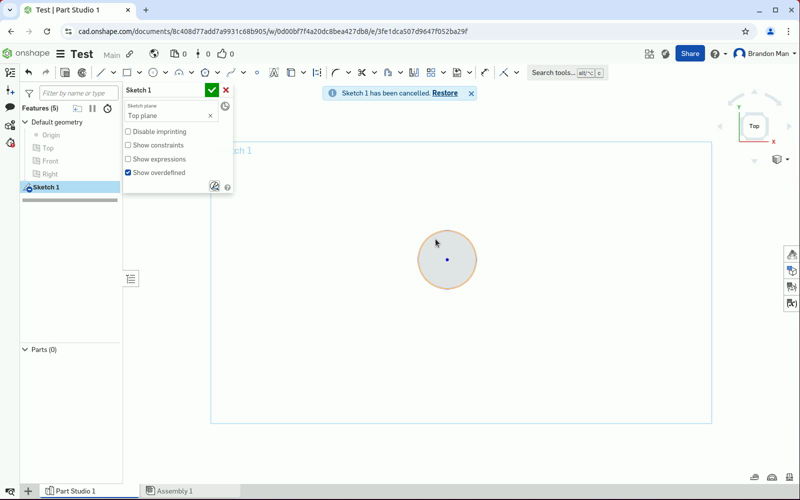
click(435, 238)
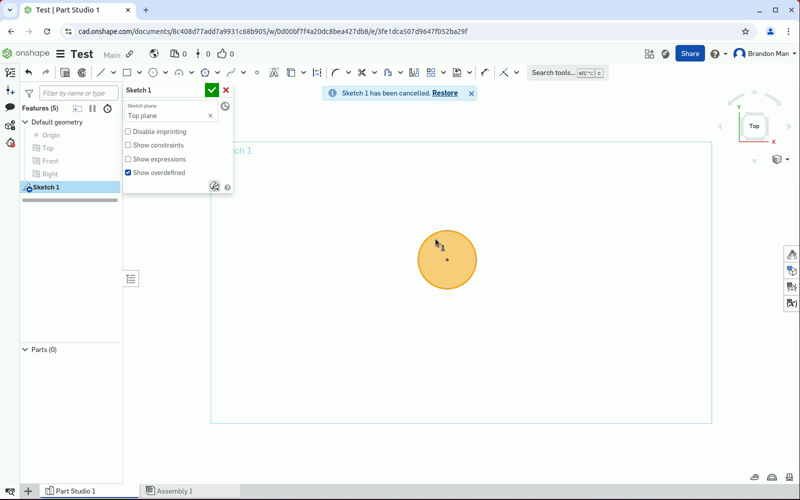
mouse_move(73, 352)
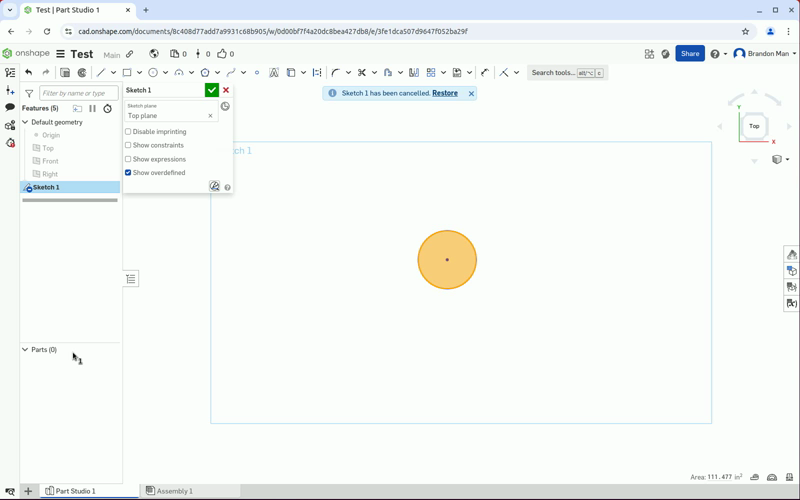
key(shift+y)
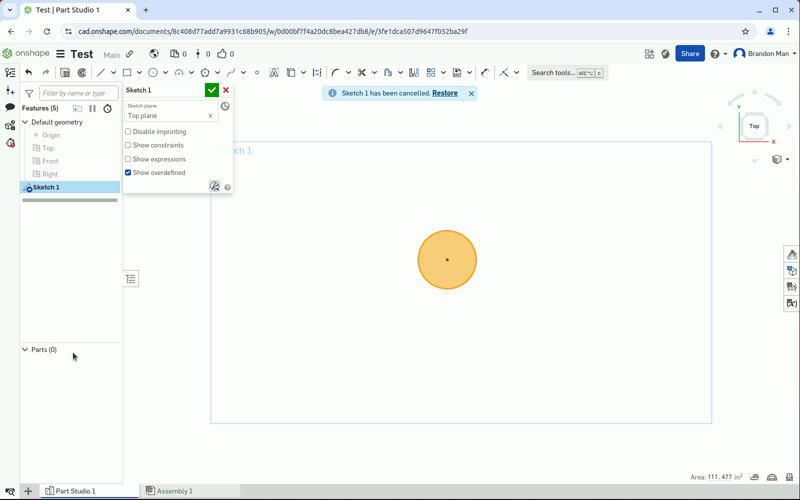
key(shift+e)
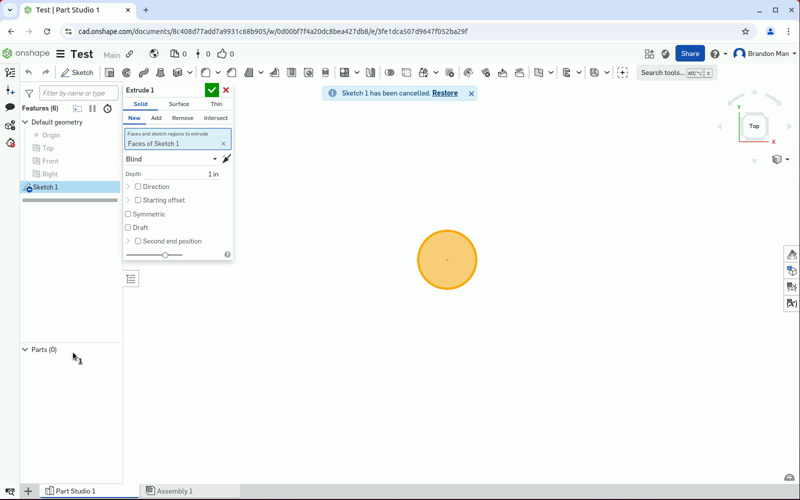
mouse_move(143, 106)
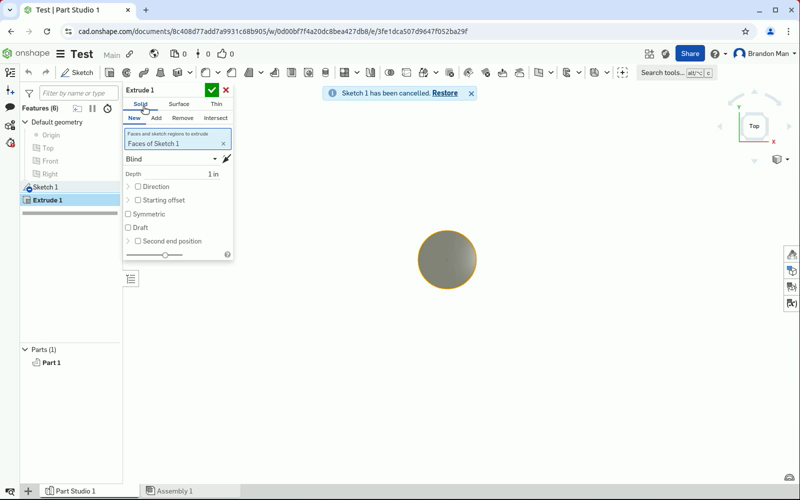
click(143, 106)
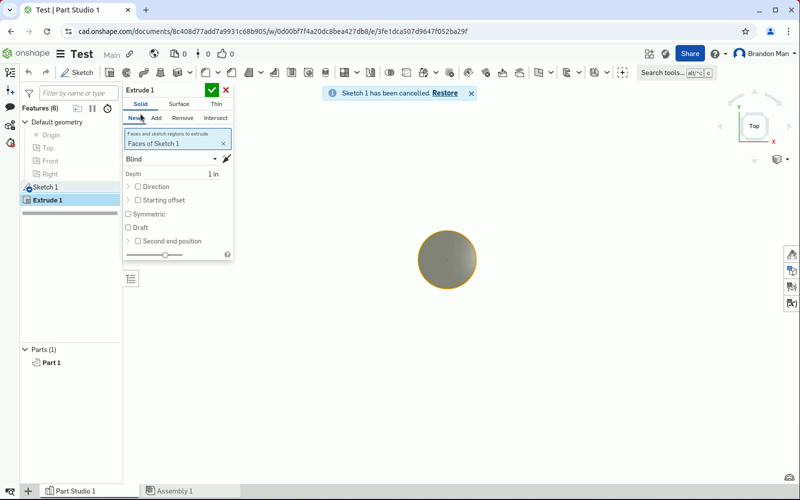
mouse_move(137, 120)
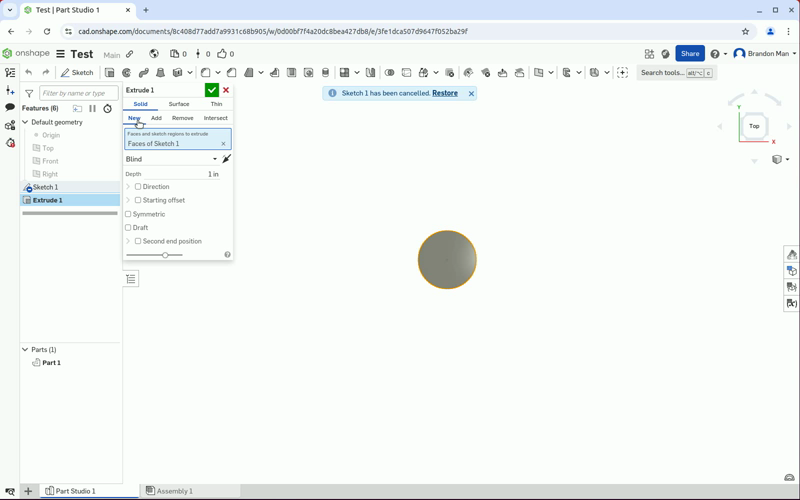
click(137, 120)
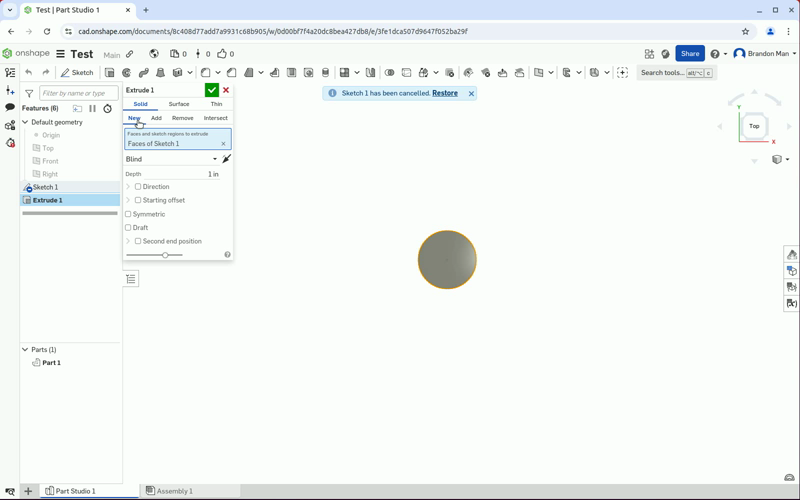
key(tab, 4)
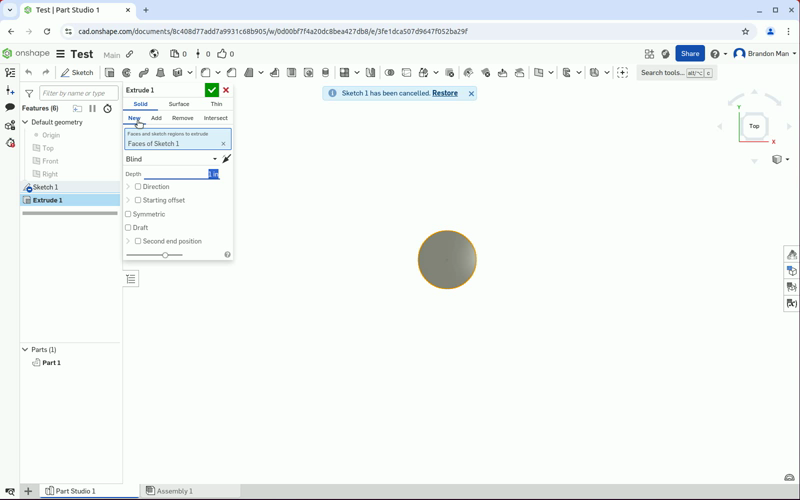
text(23.108)
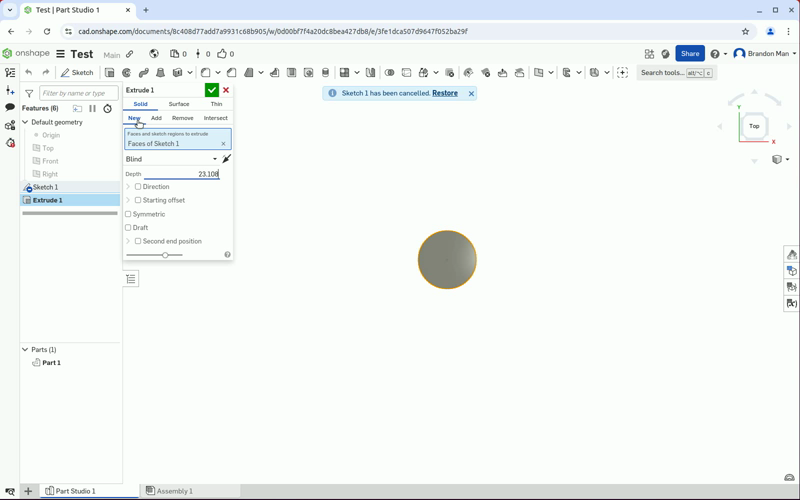
key(enter)
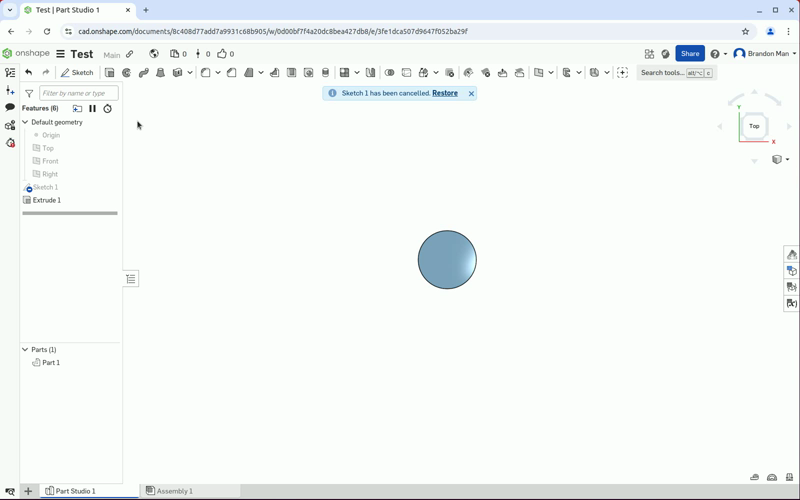
key(shift+h)
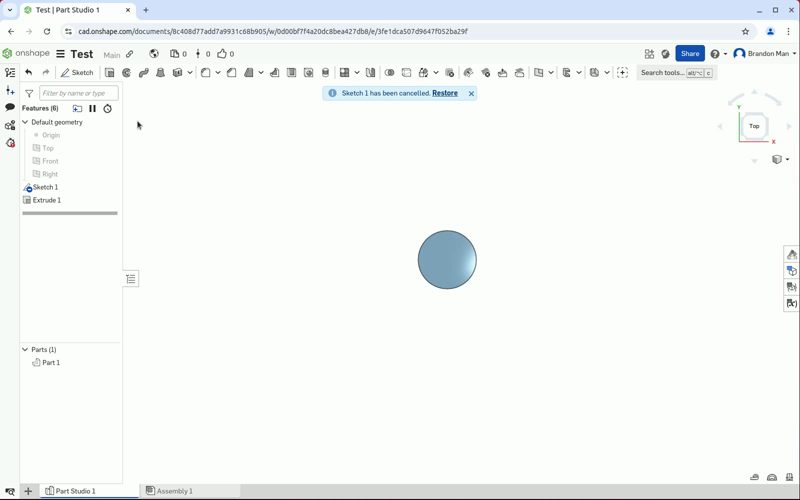
key(shift+h)
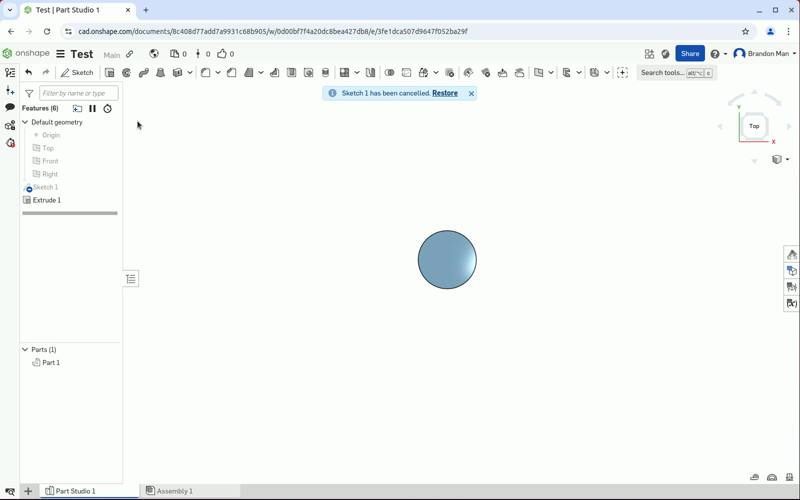
mouse_move(73, 189)
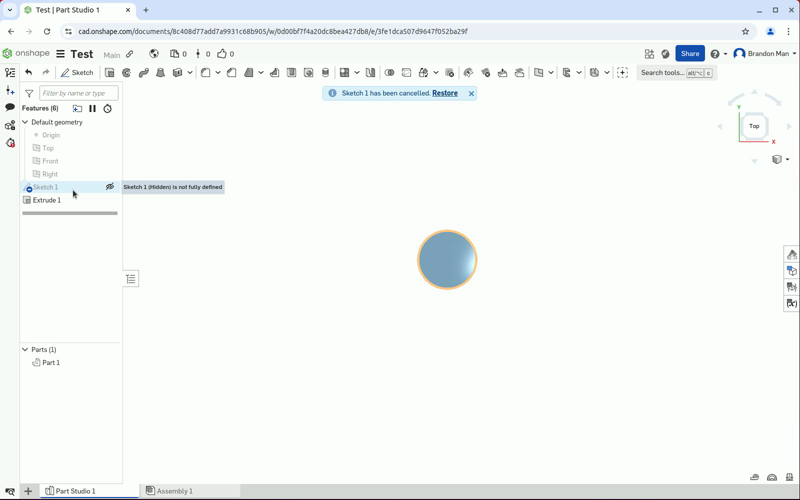
click(73, 189)
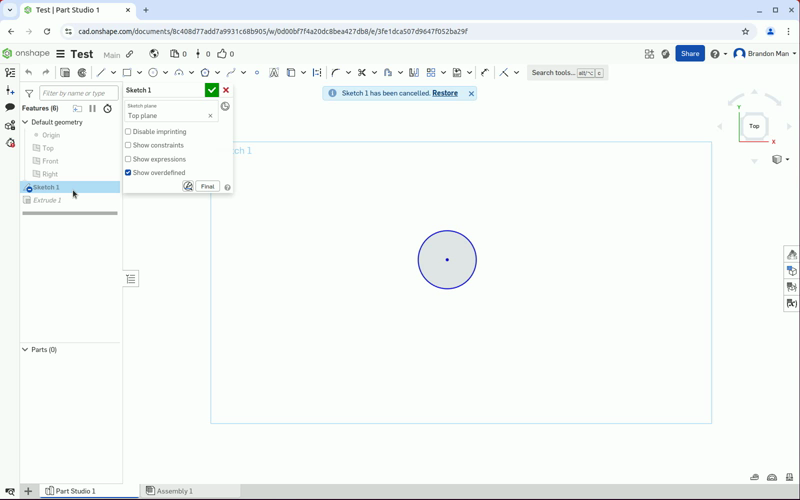
mouse_move(229, 92)
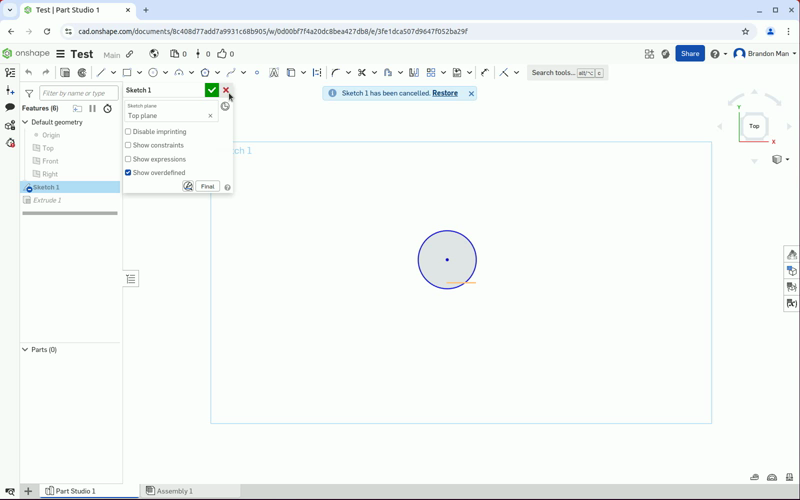
click(229, 92)
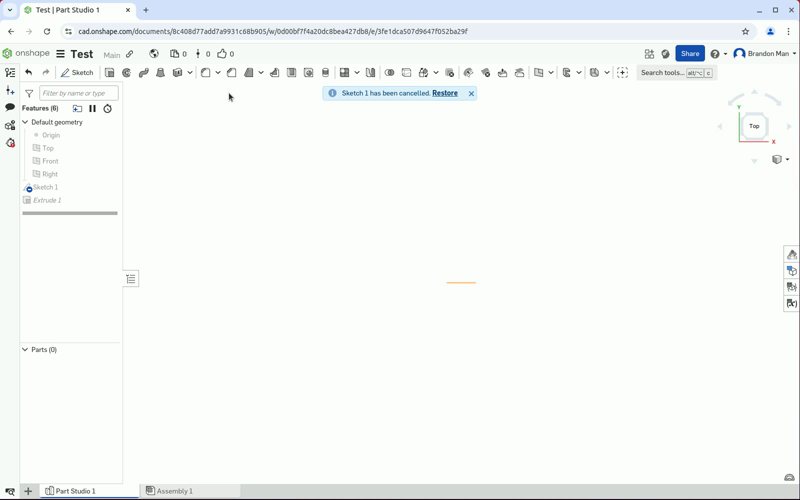
mouse_move(73, 352)
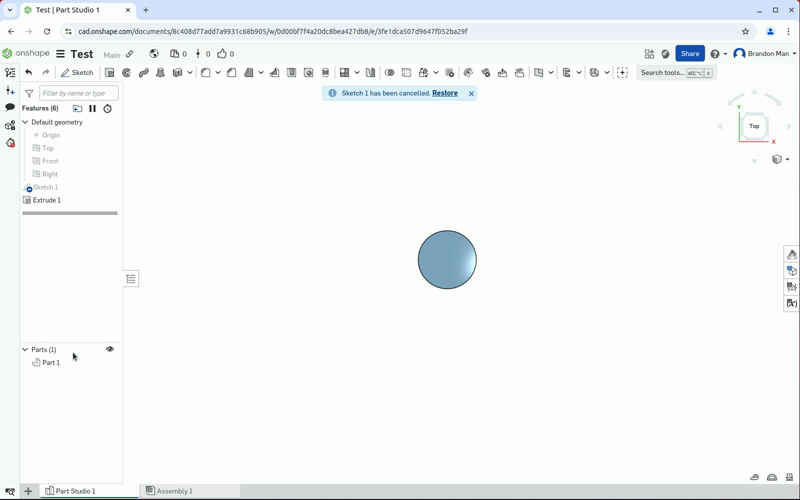
key(y)
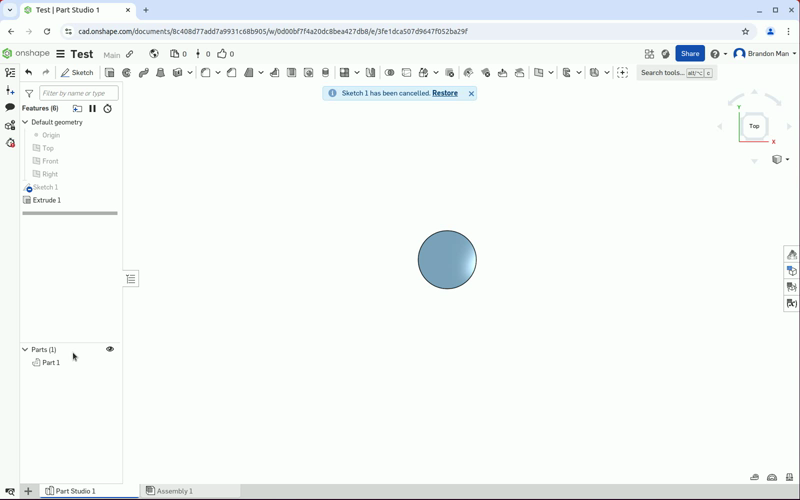
key(shift+p)
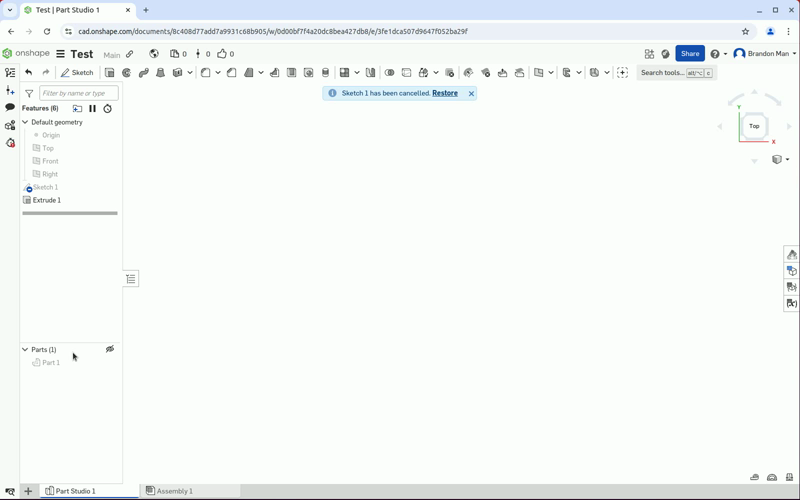
key(space)
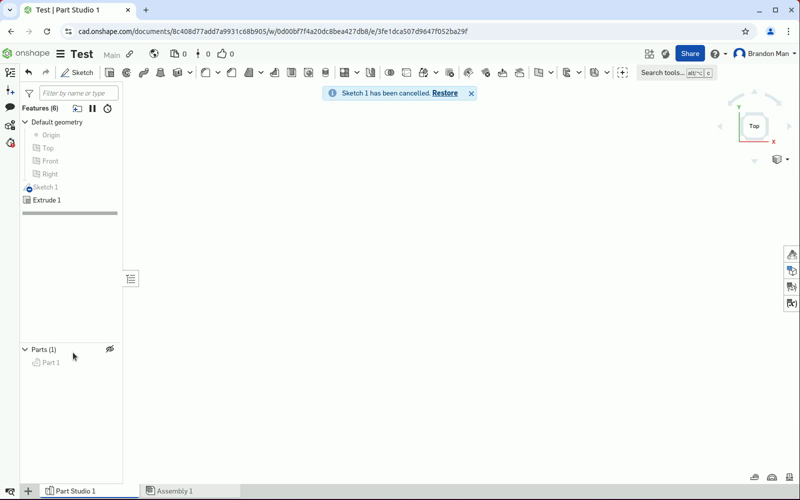
key_down(shift)
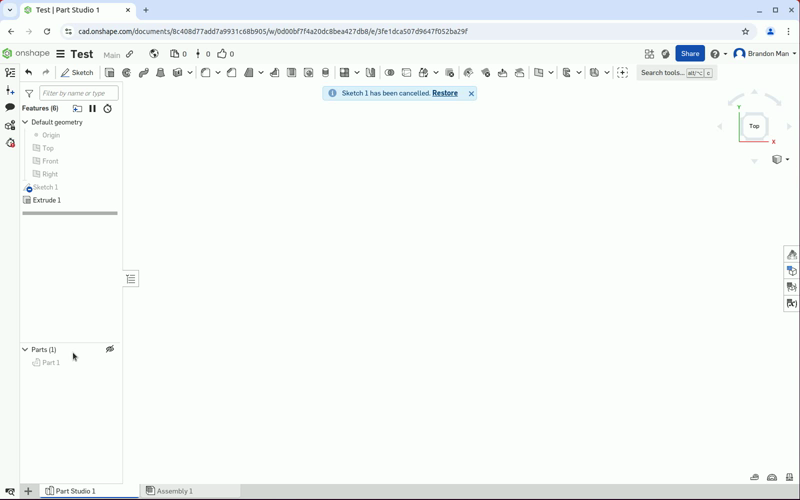
key(up)
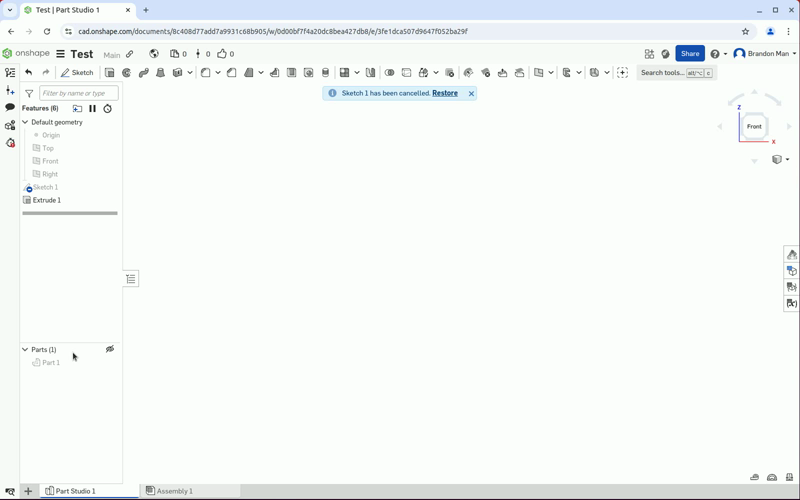
key_up(shift)
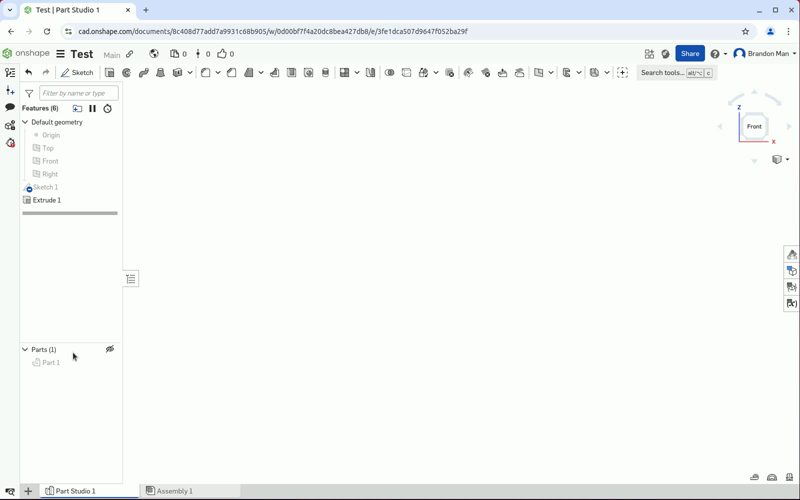
mouse_move(73, 352)
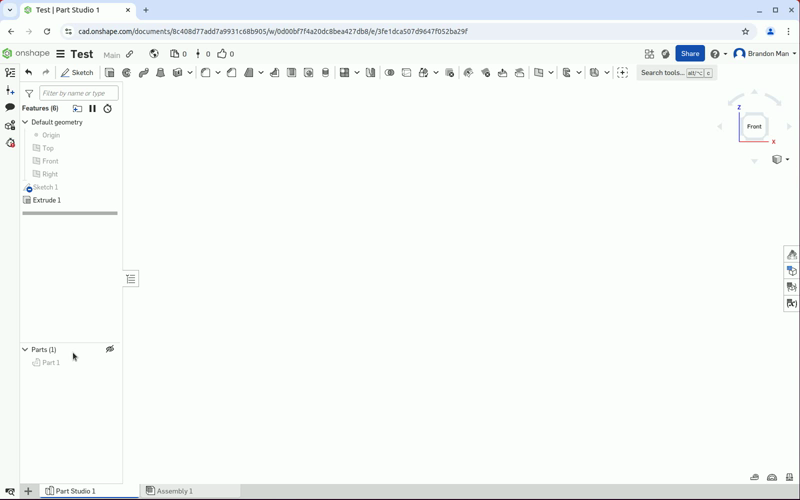
key(shift+y)
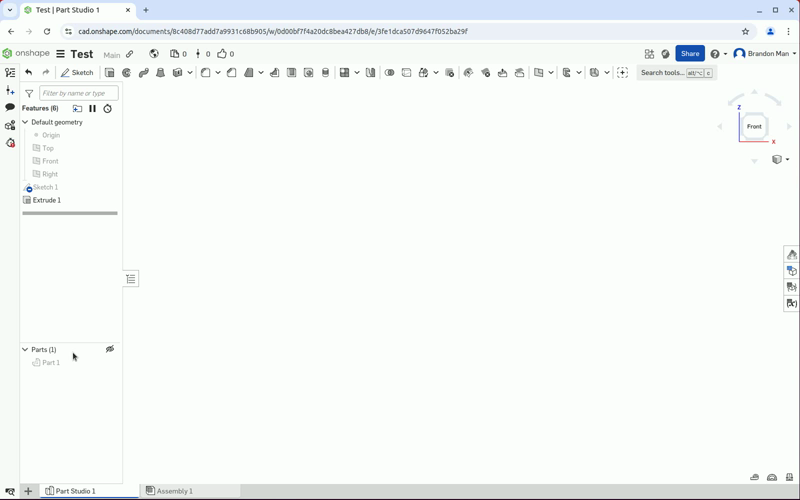
key(shift+s)
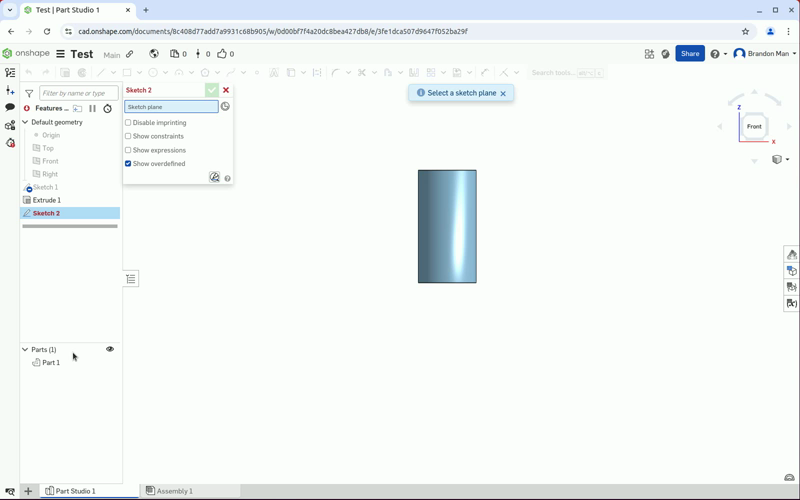
mouse_move(73, 163)
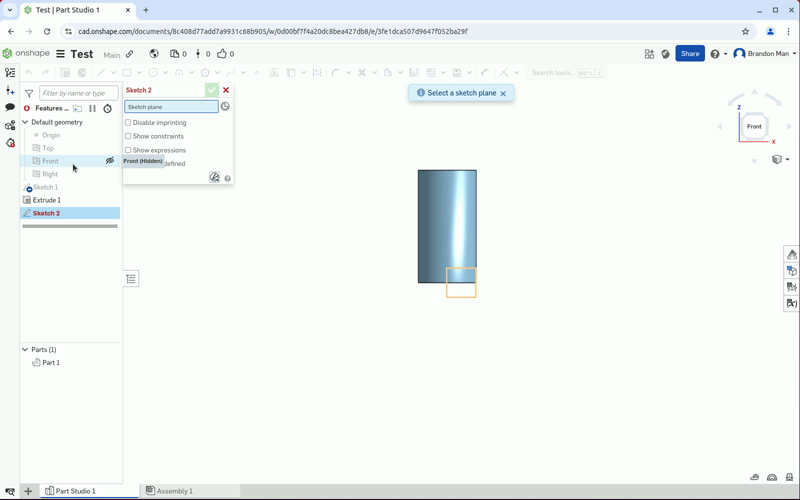
click(73, 163)
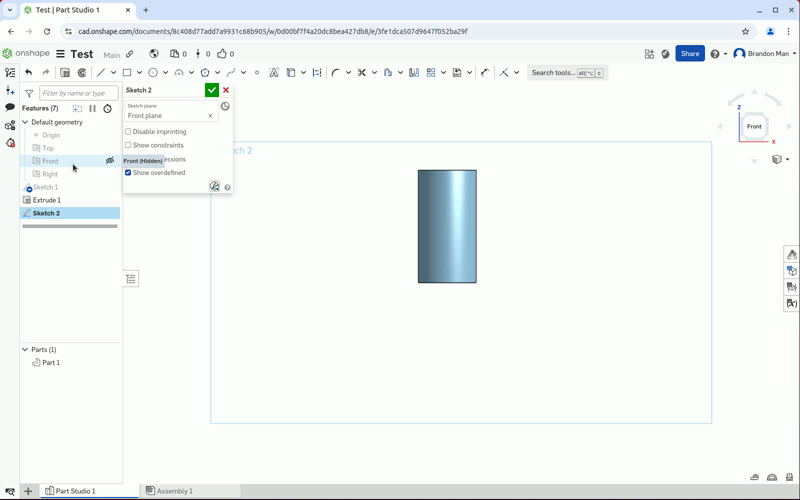
mouse_move(73, 352)
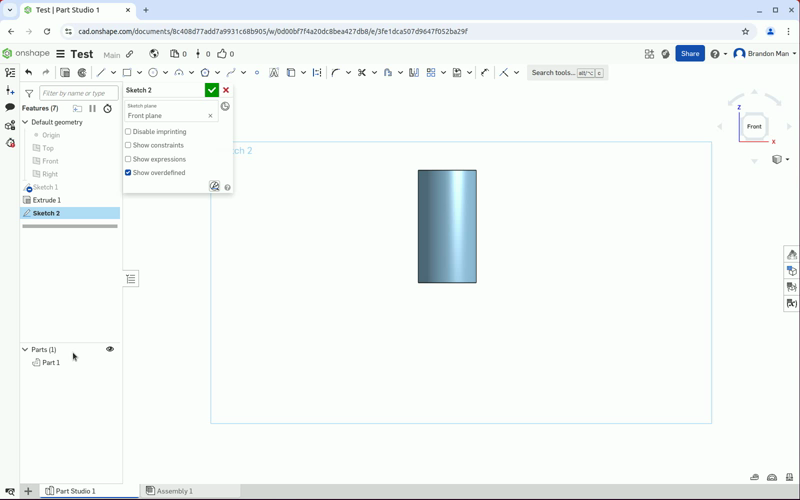
key(y)
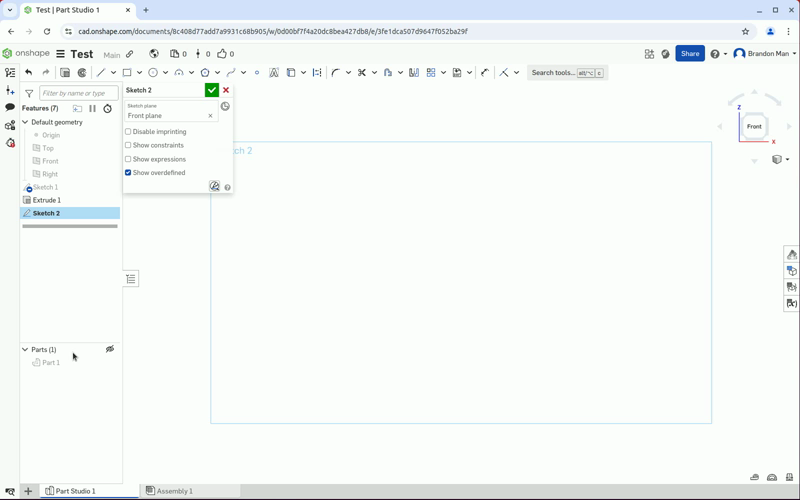
key(c)
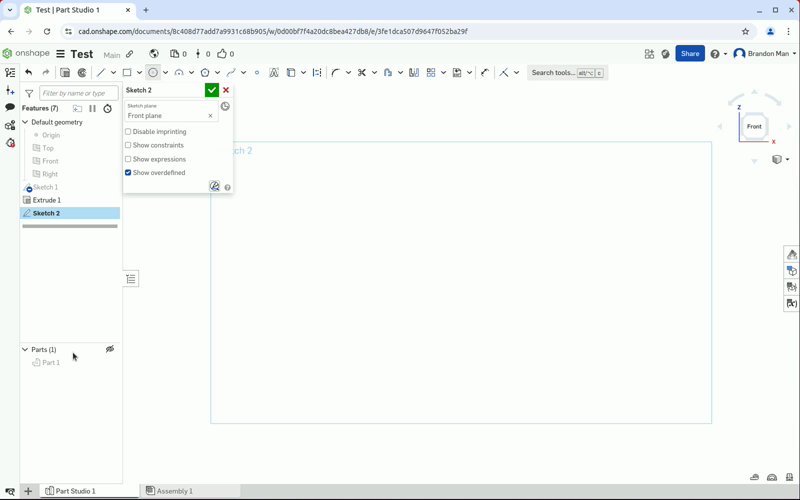
key_down(shift)
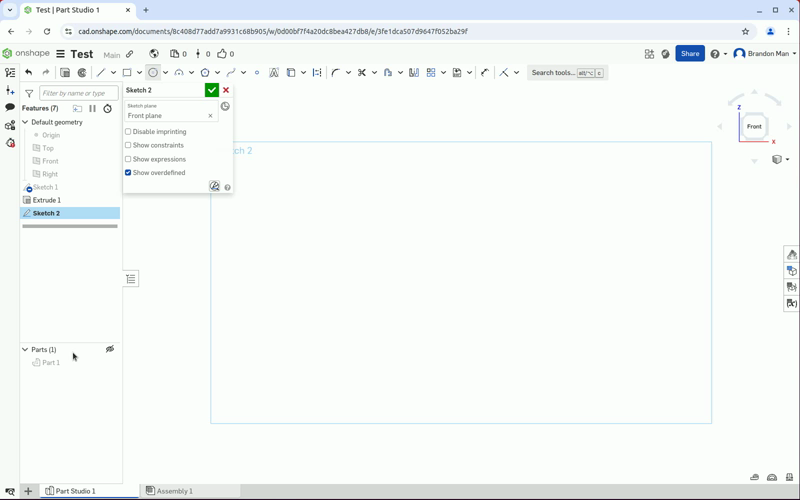
mouse_move(448, 192)
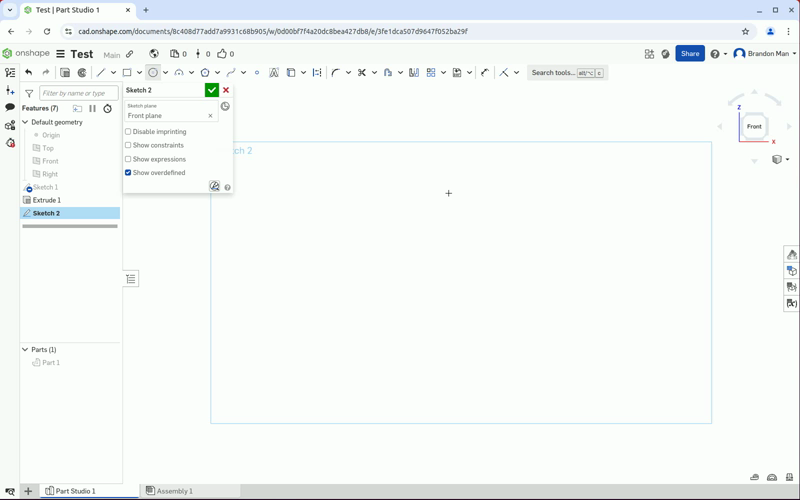
click(448, 192)
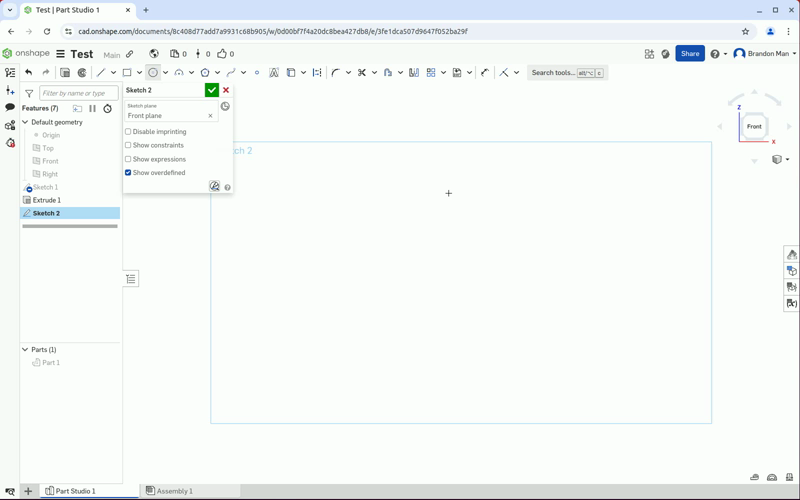
key_up(shift)
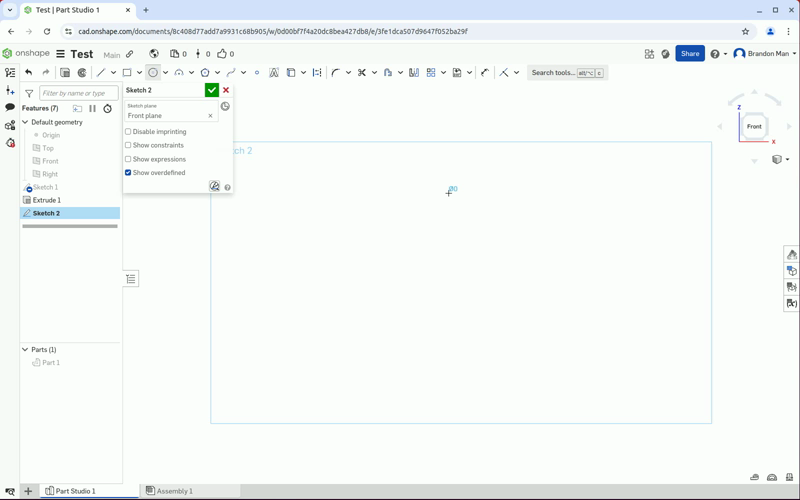
mouse_move(468, 192)
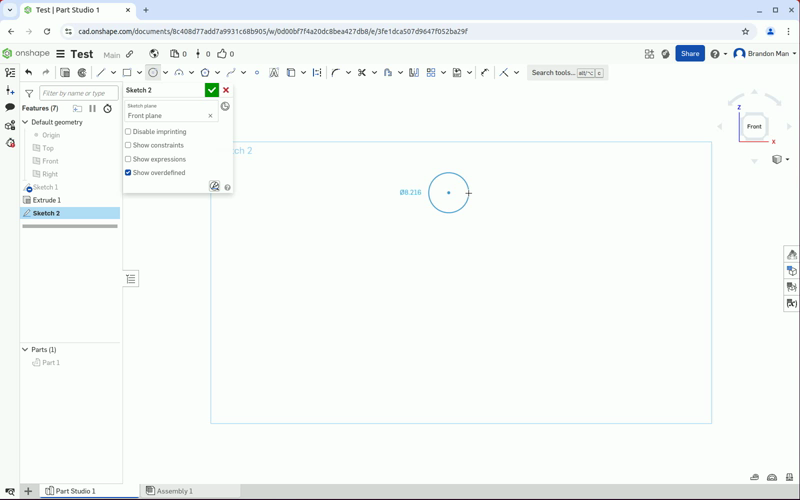
click(468, 192)
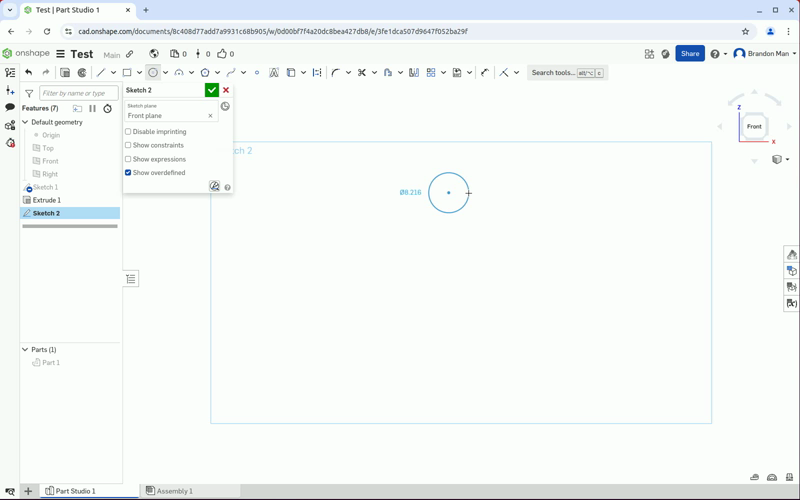
key(esc)
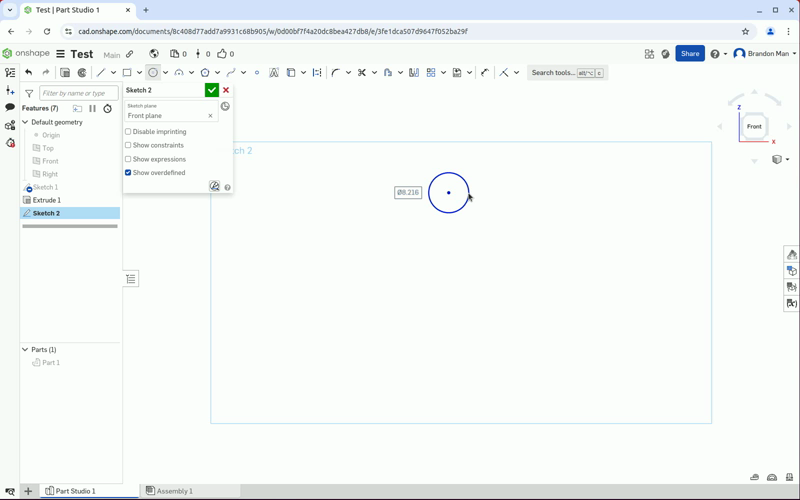
mouse_move(453, 191)
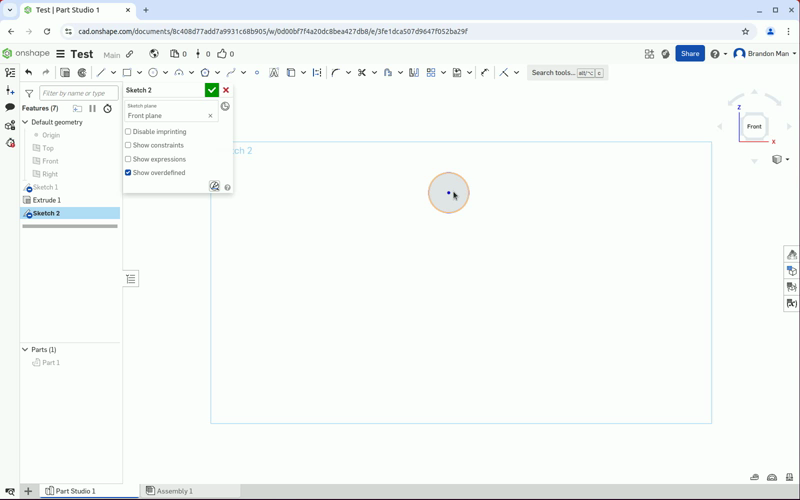
scroll(6)
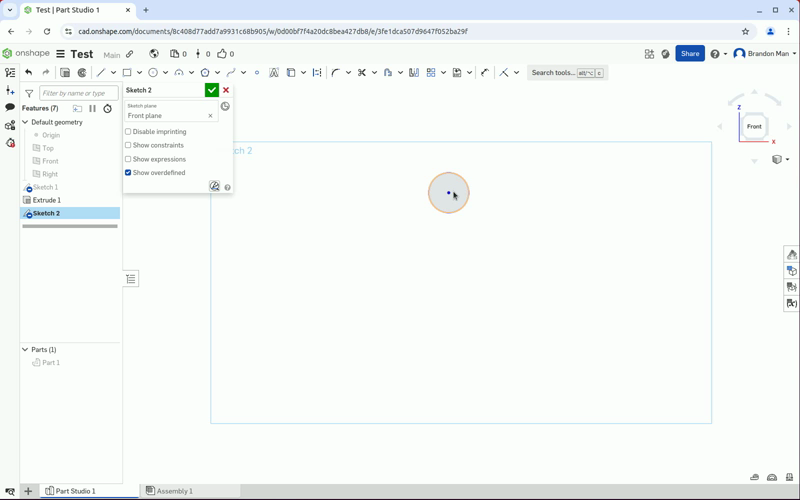
scroll(6)
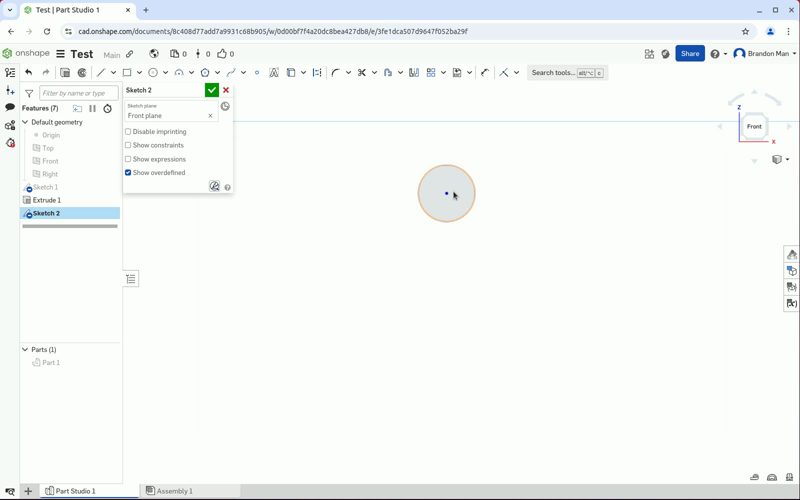
scroll(6)
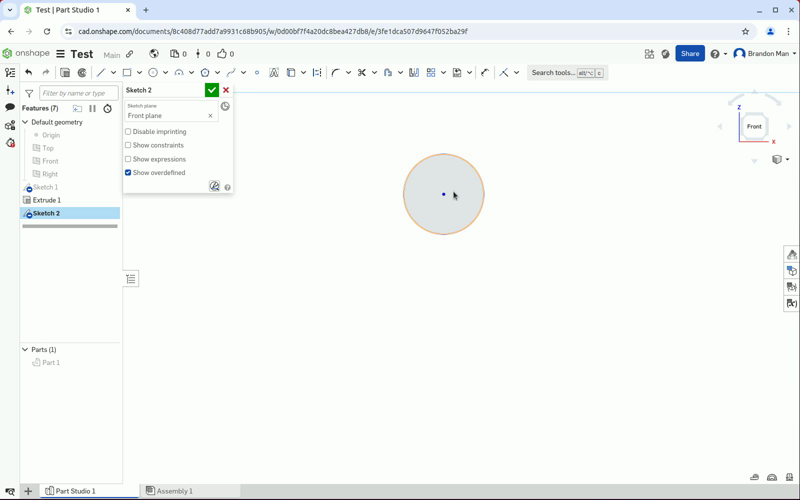
scroll(6)
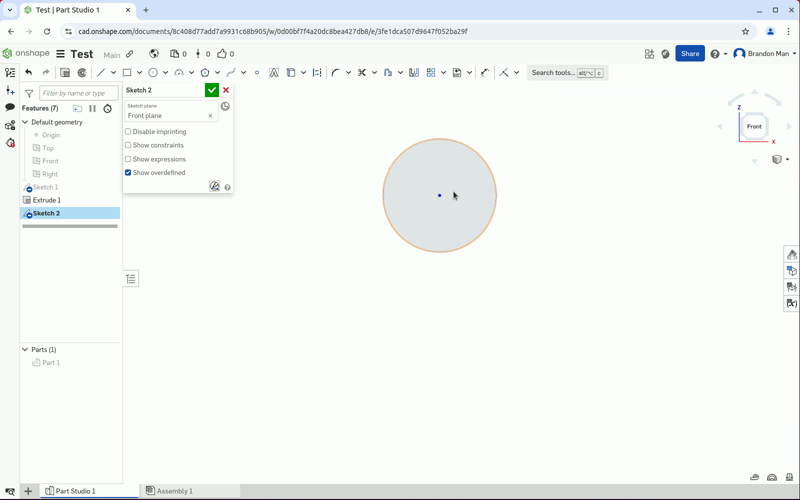
scroll(6)
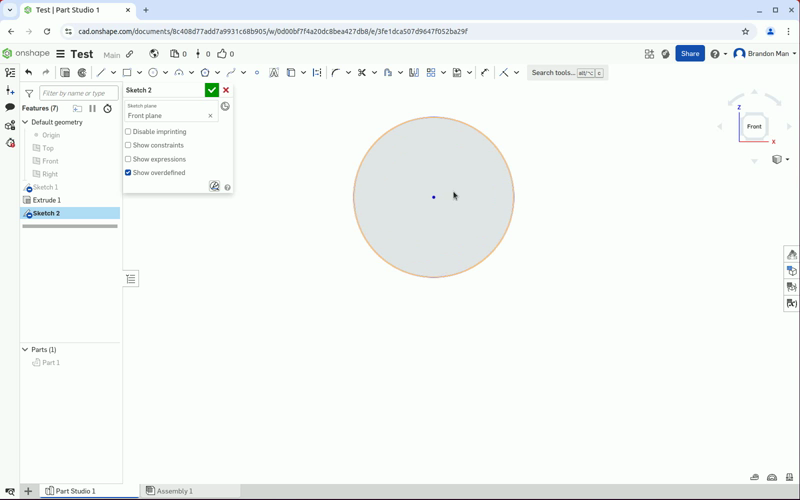
scroll(6)
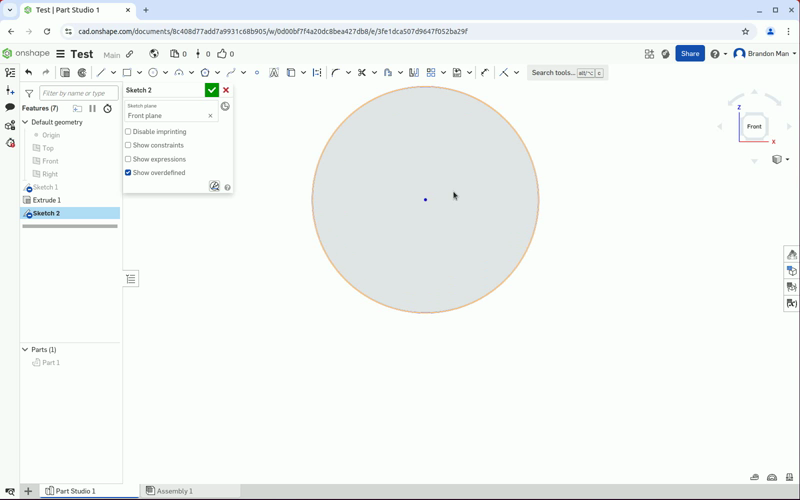
scroll(6)
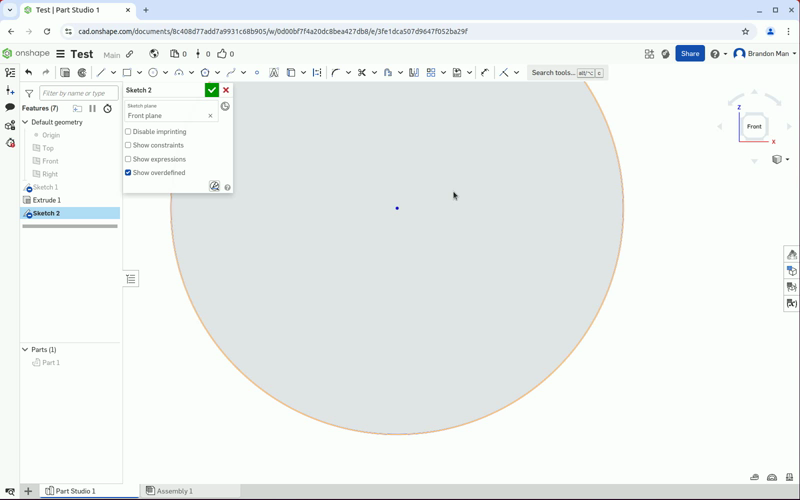
click(453, 191)
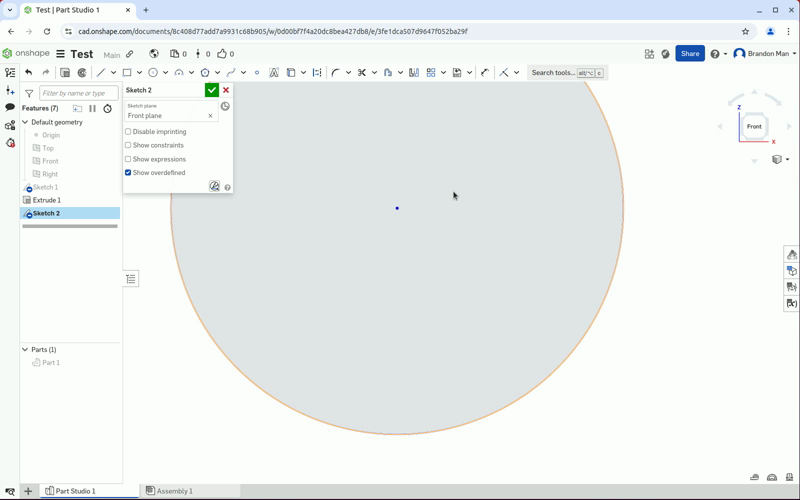
scroll(-6)
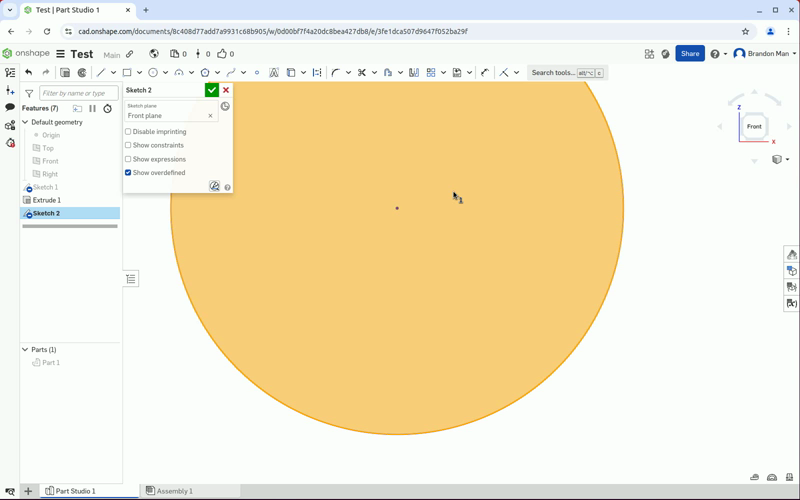
scroll(-6)
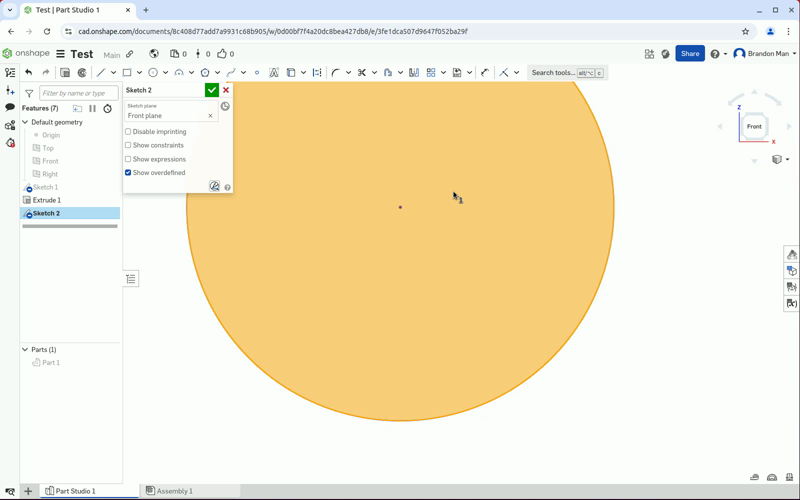
scroll(-6)
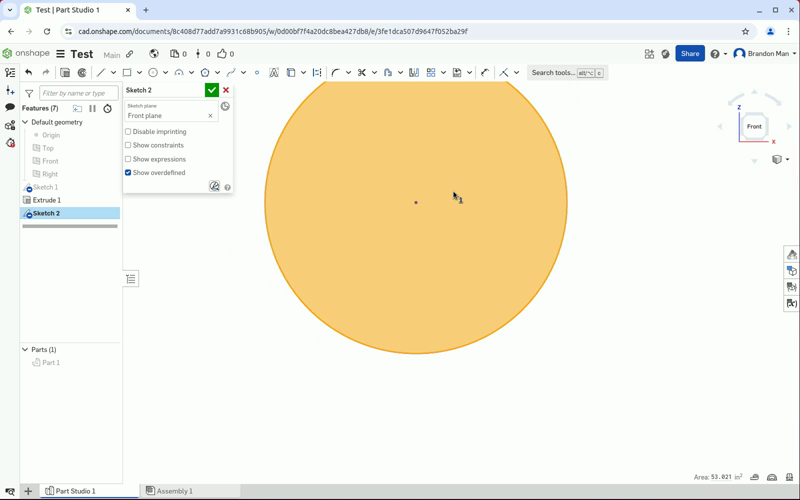
scroll(-6)
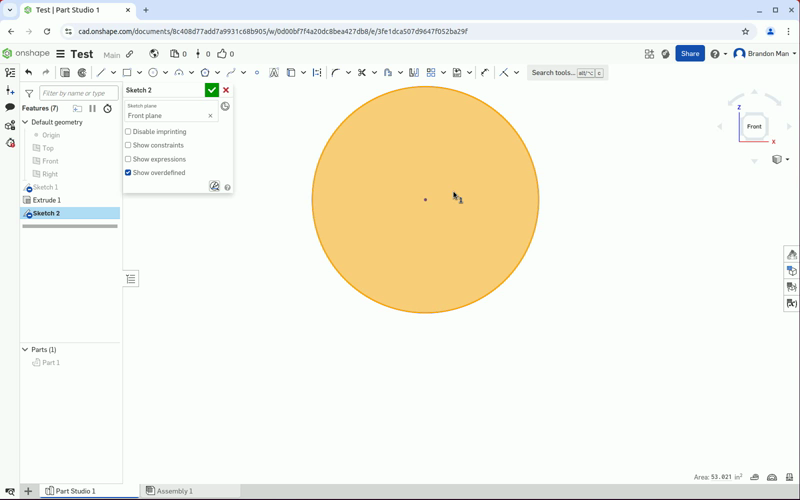
scroll(-6)
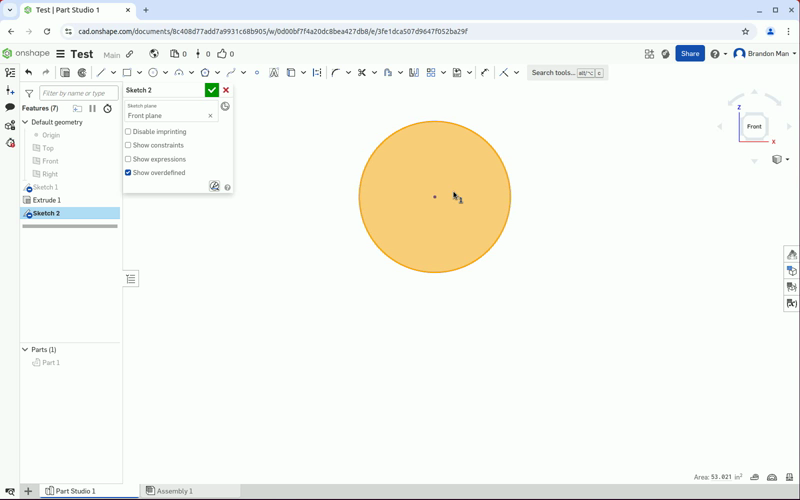
scroll(-6)
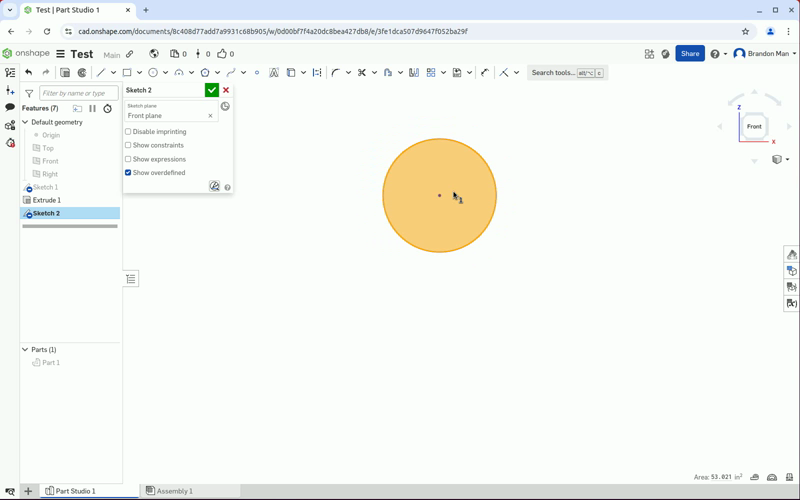
scroll(-6)
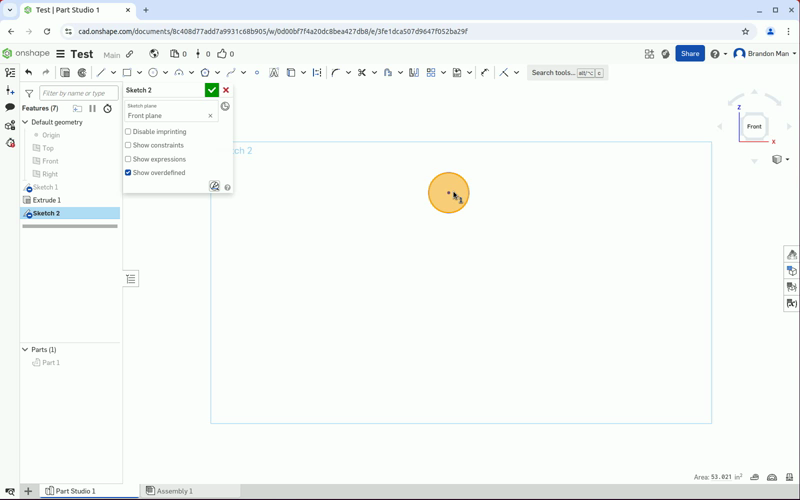
mouse_move(73, 352)
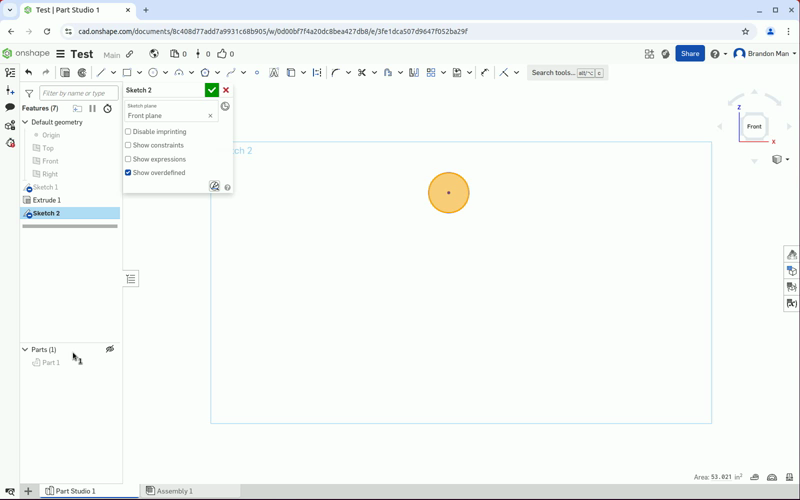
key(shift+y)
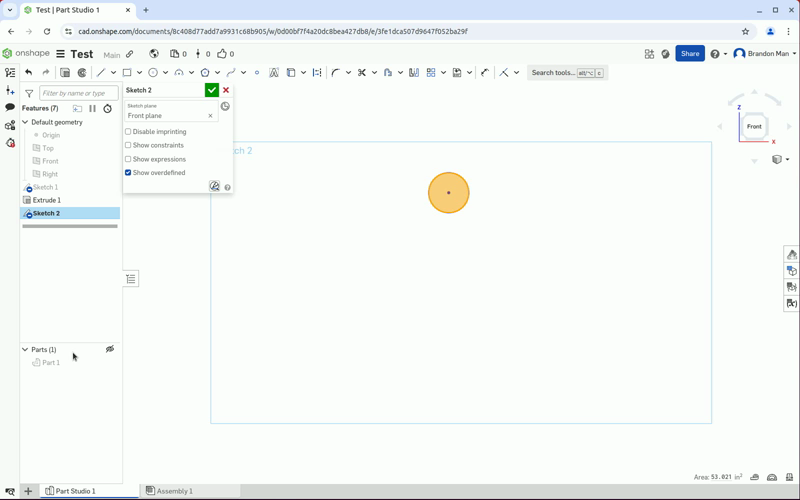
key(shift+e)
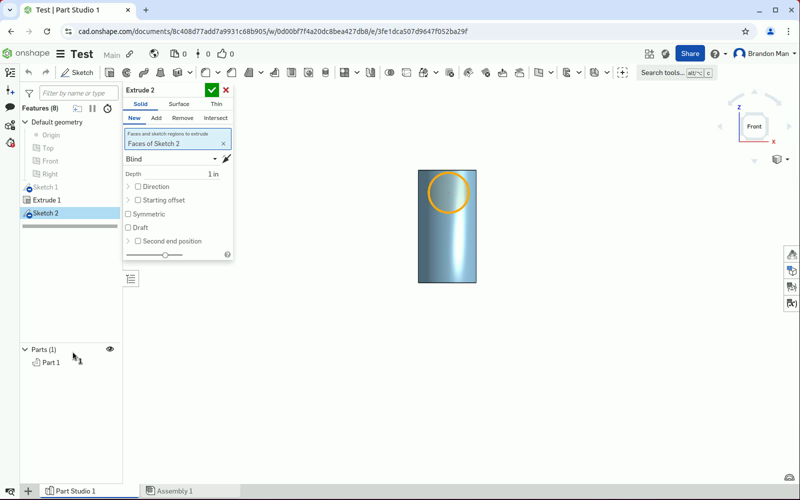
mouse_move(143, 106)
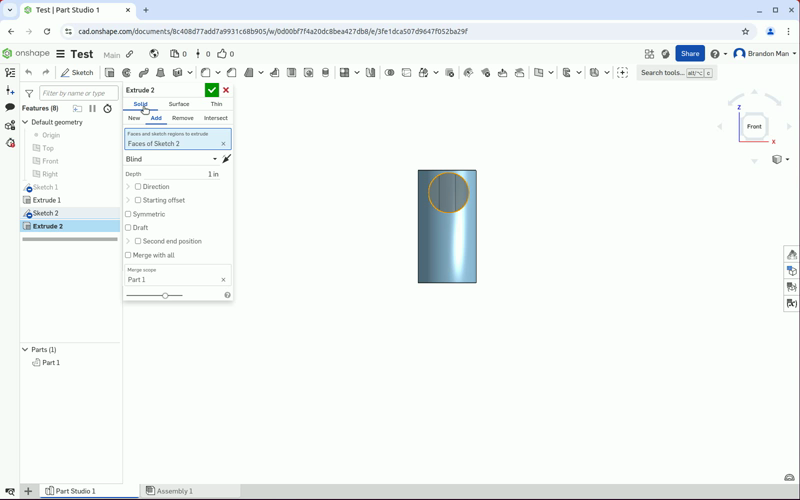
click(143, 106)
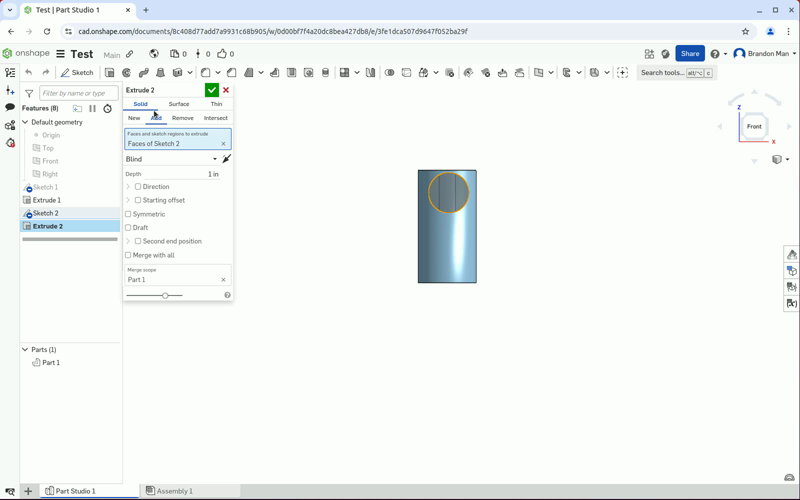
mouse_move(186, 120)
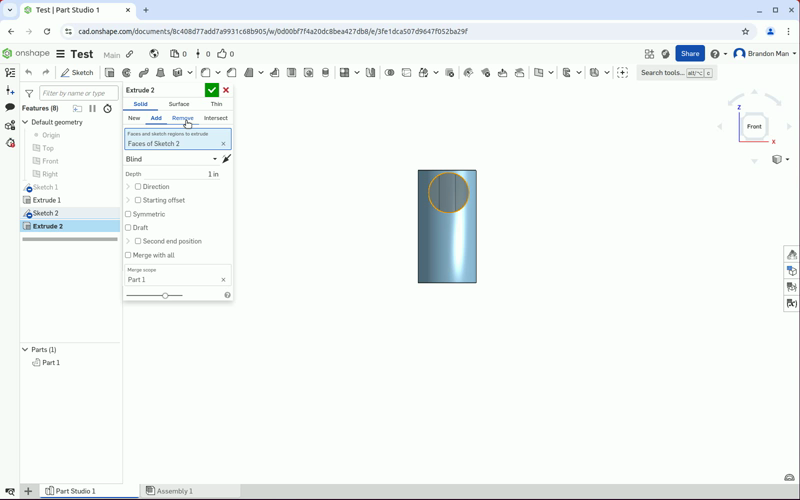
click(186, 120)
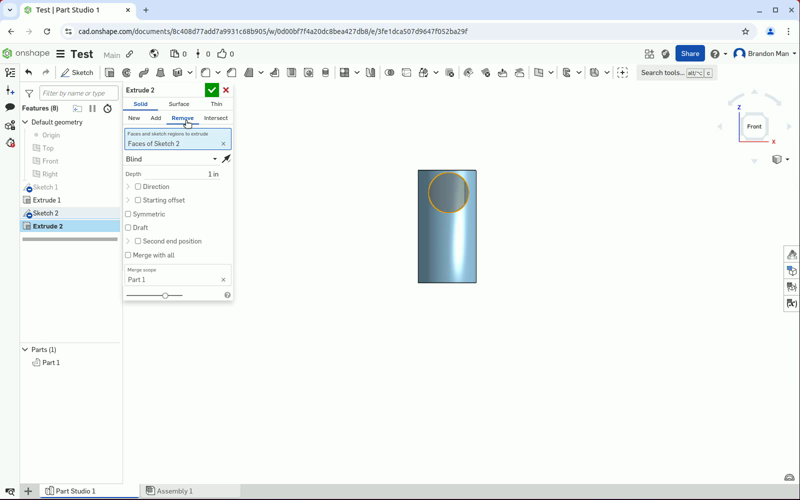
key(tab, 4)
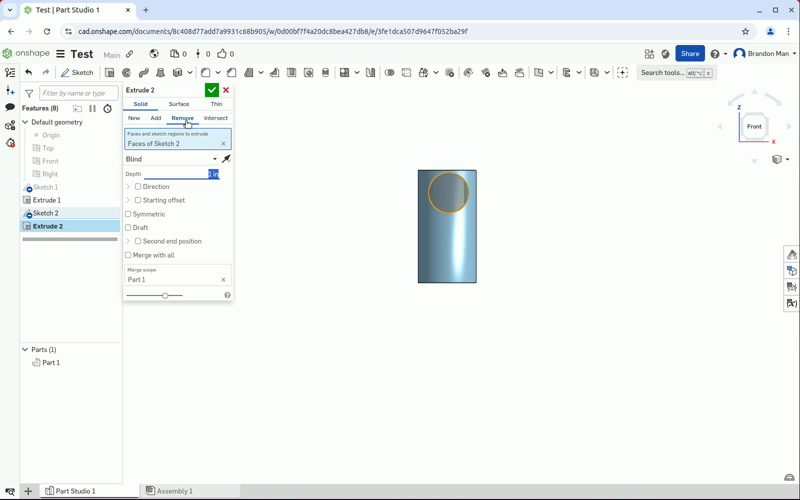
text(27.922)
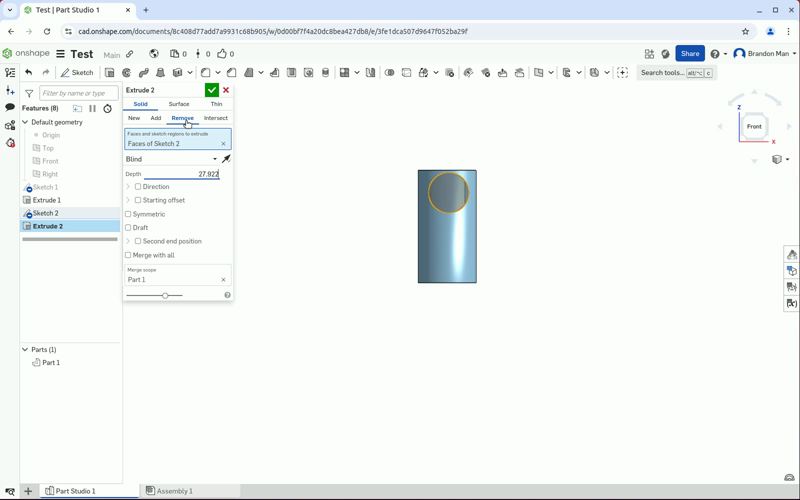
key(tab, 3)
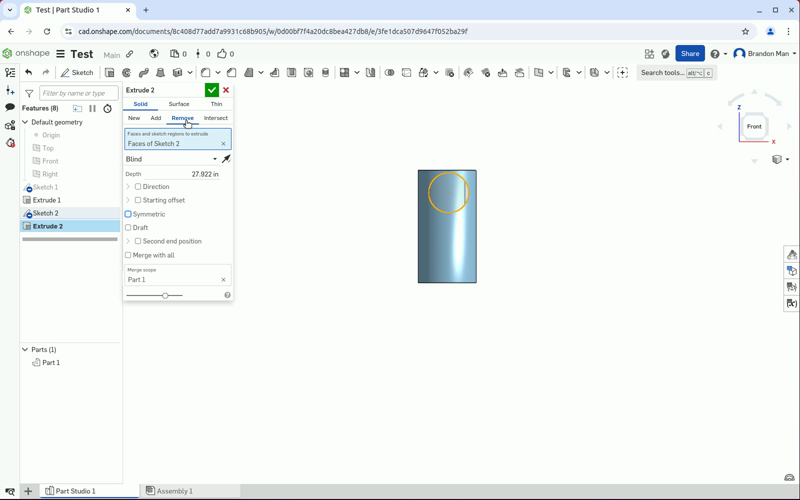
key(space)
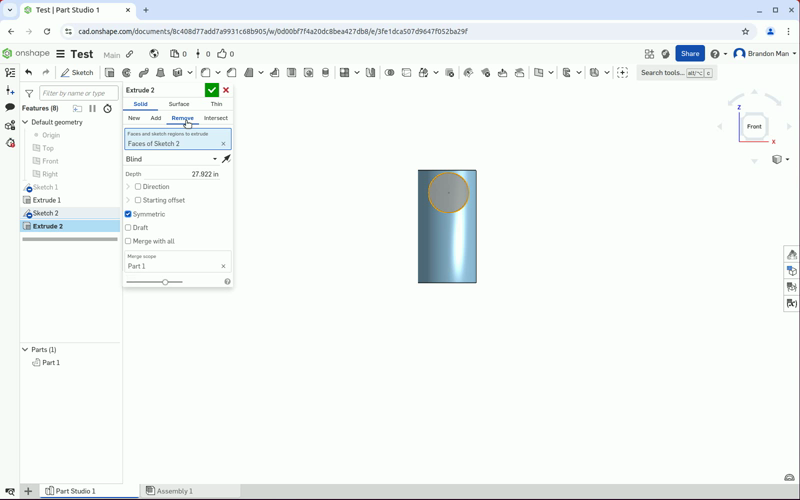
key(tab, 2)
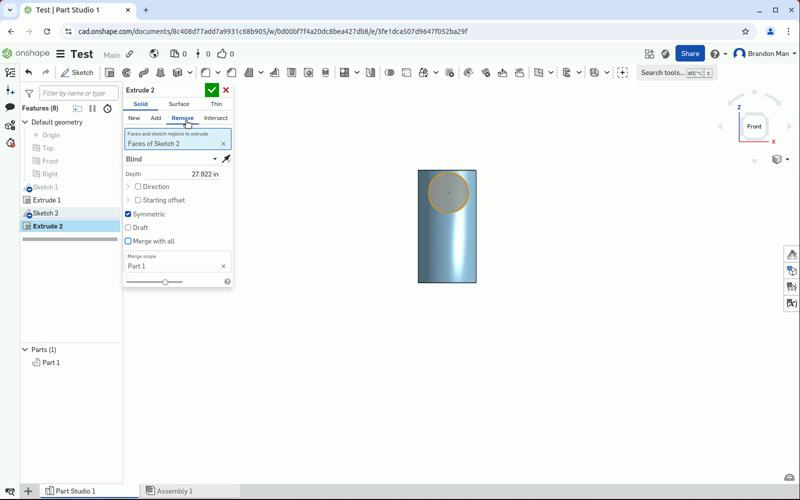
key(space)
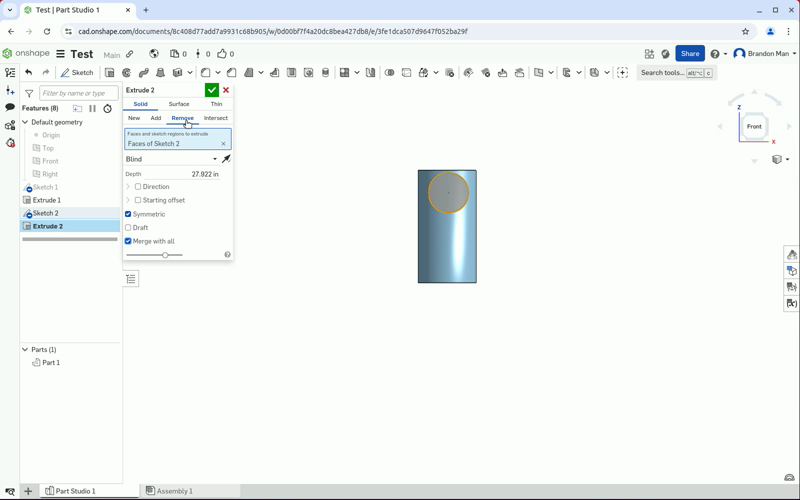
key(enter)
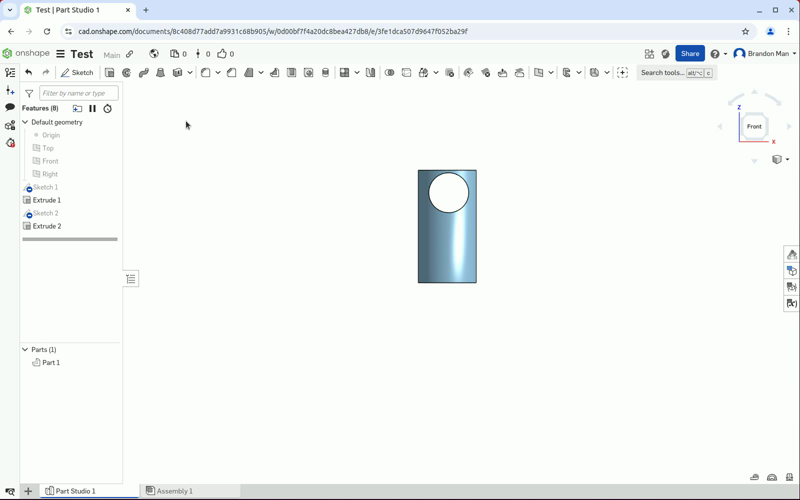
key(shift+h)
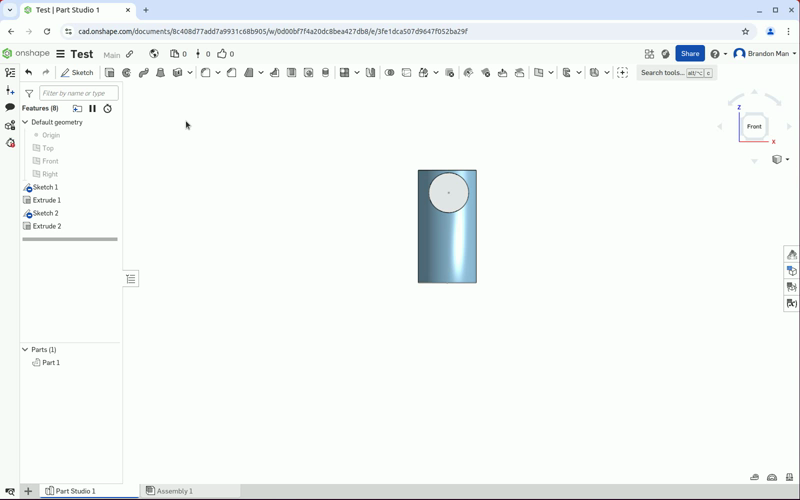
key(shift+h)
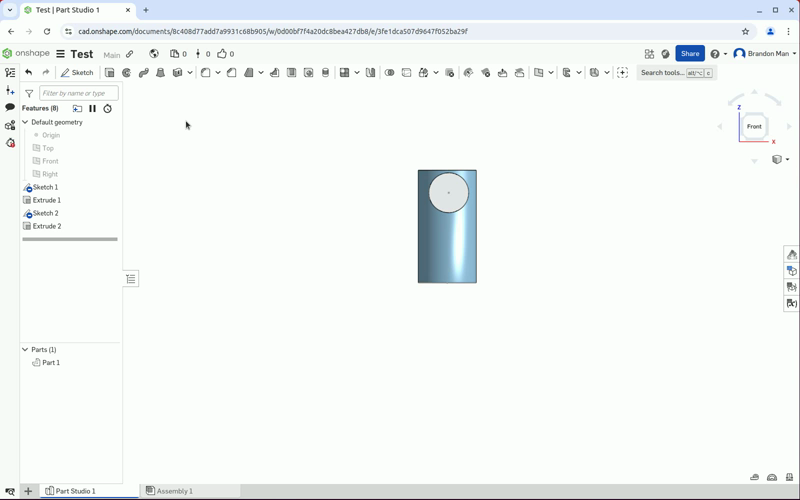
key(shift+7)
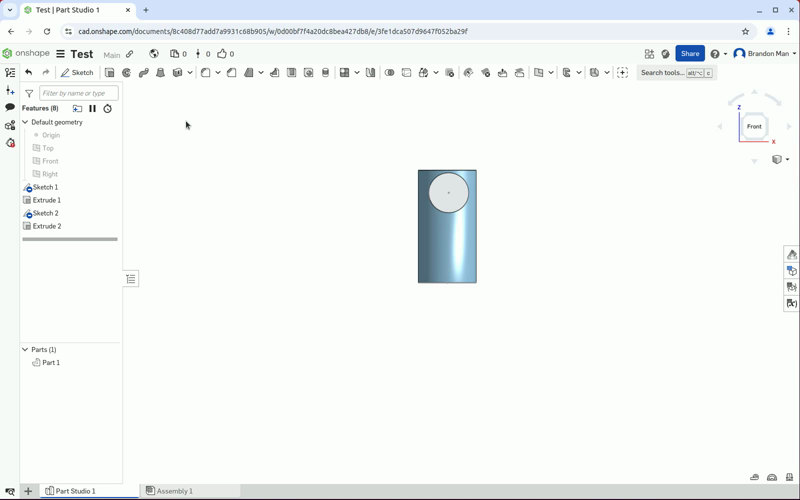
key(left, 2)
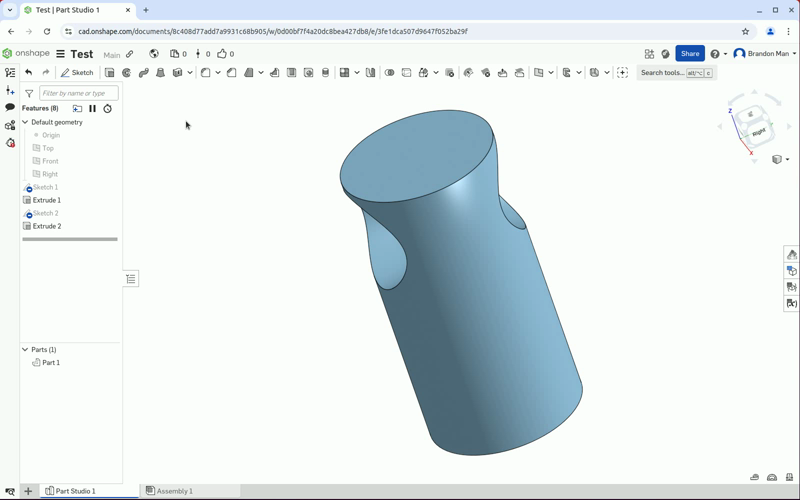
key(down, 2)
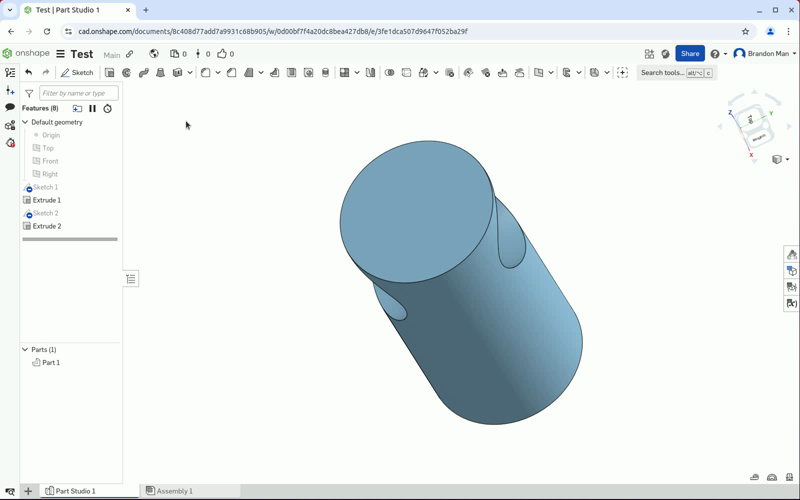
key(up, 2)
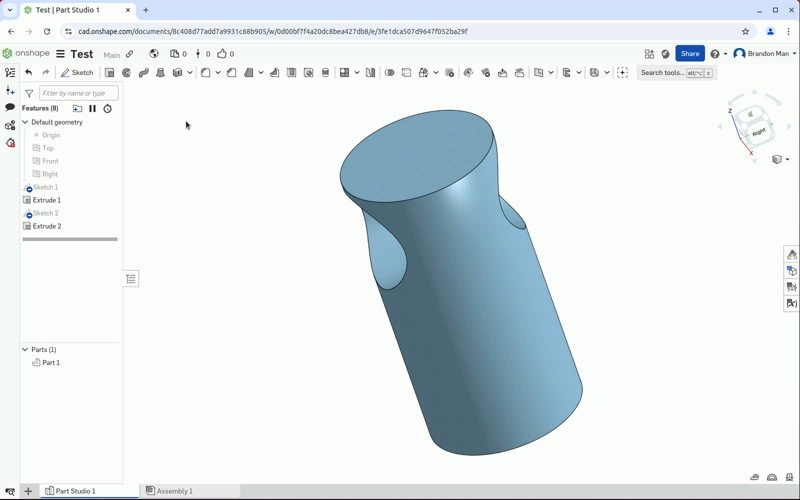
key(right, 2)
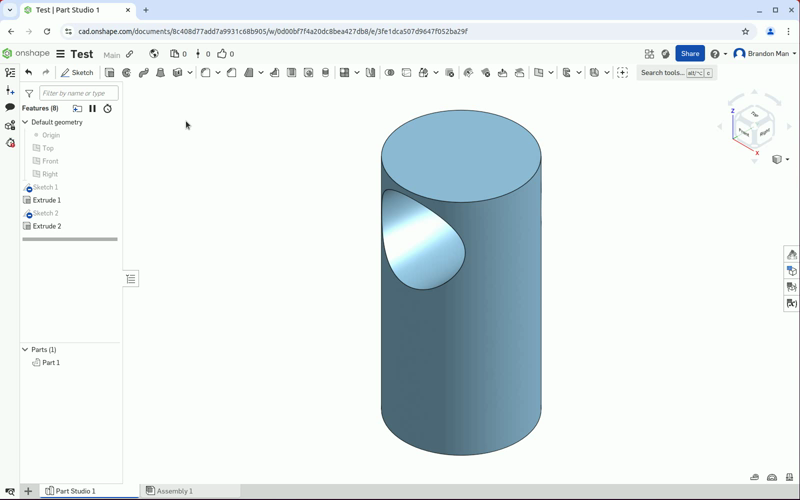
mouse_move(73, 189)
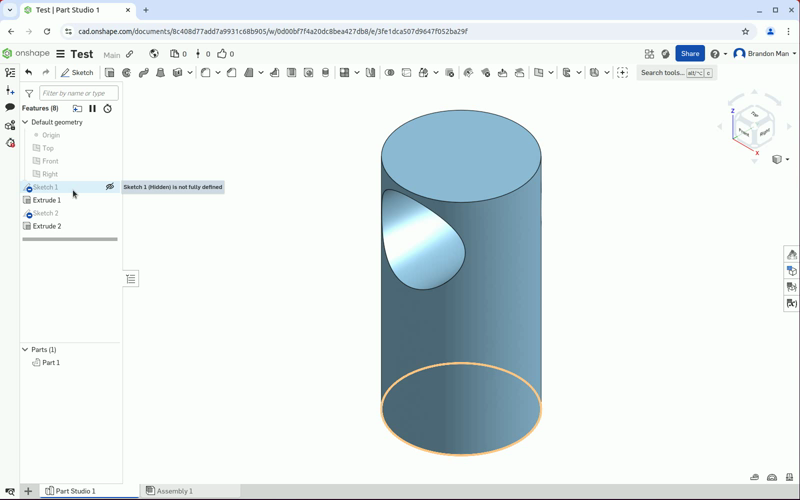
click(73, 189)